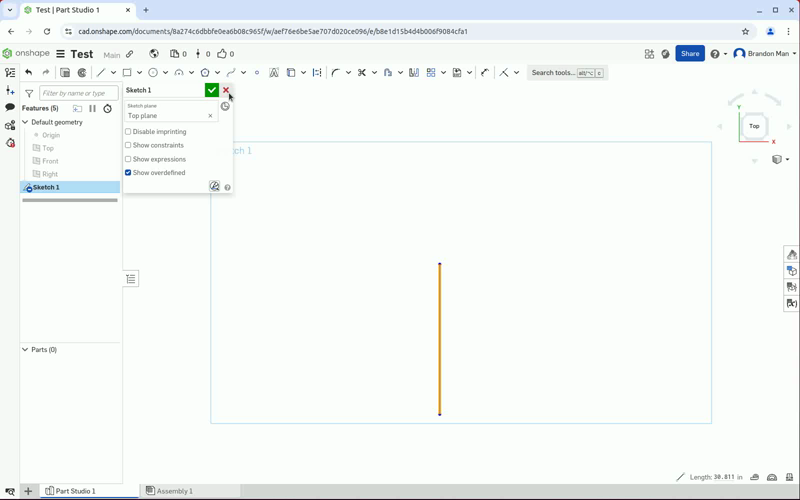
key(shift+h)
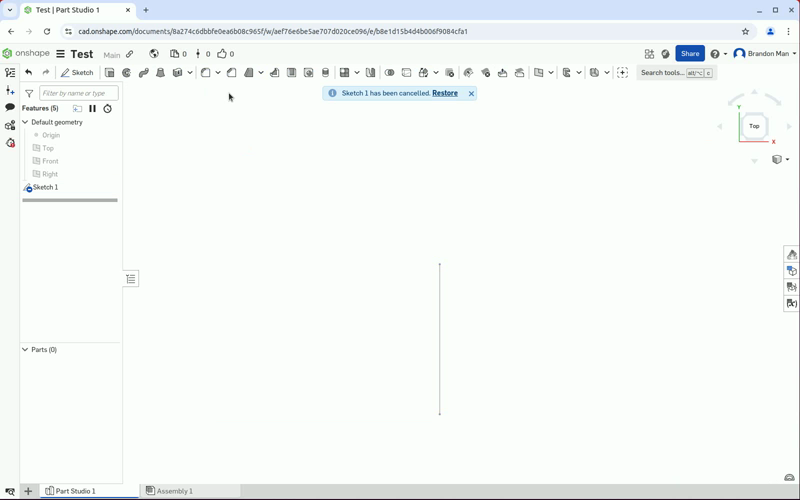
key(shift+s)
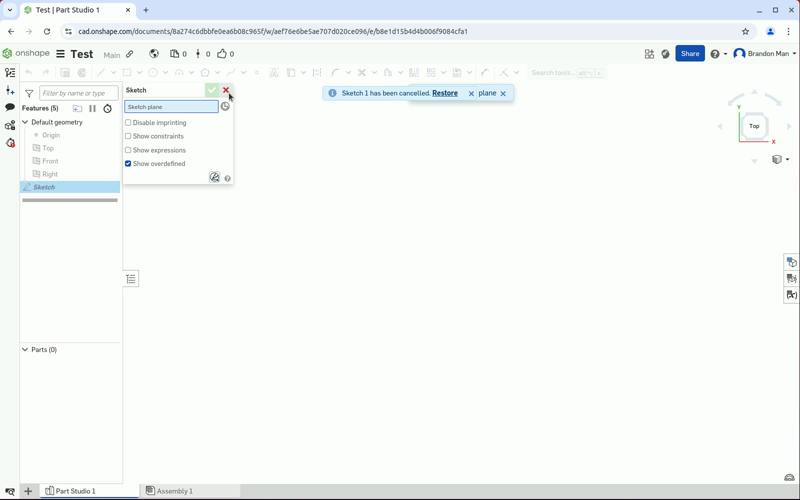
mouse_move(73, 150)
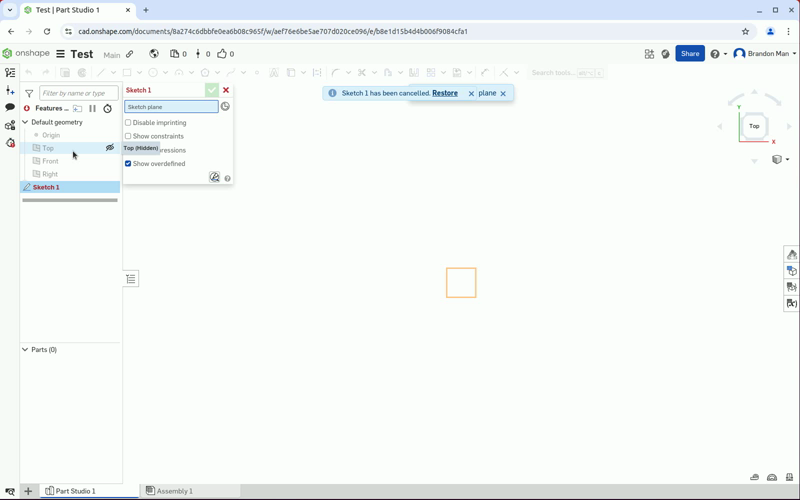
click(73, 150)
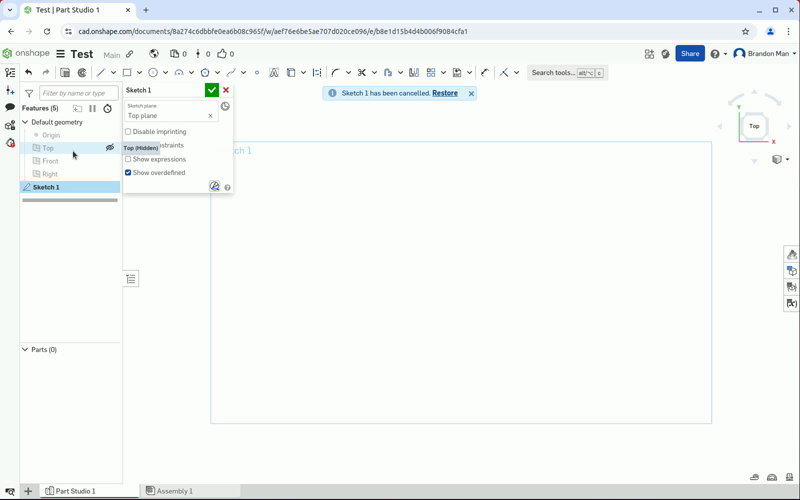
mouse_move(73, 352)
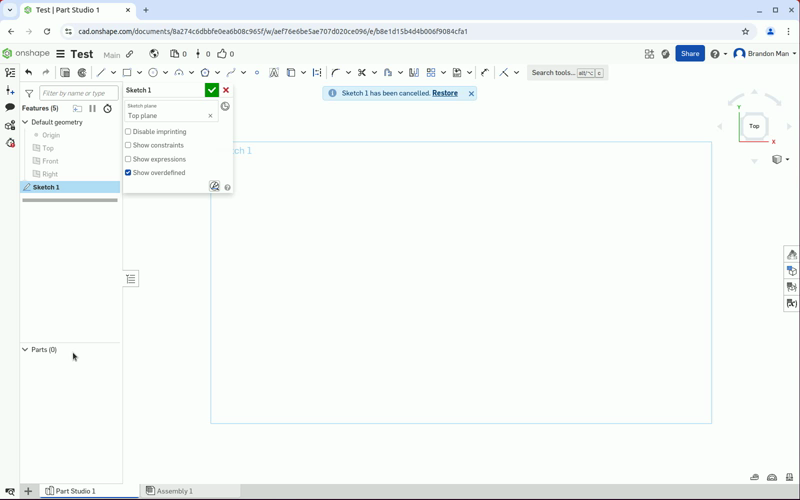
key(y)
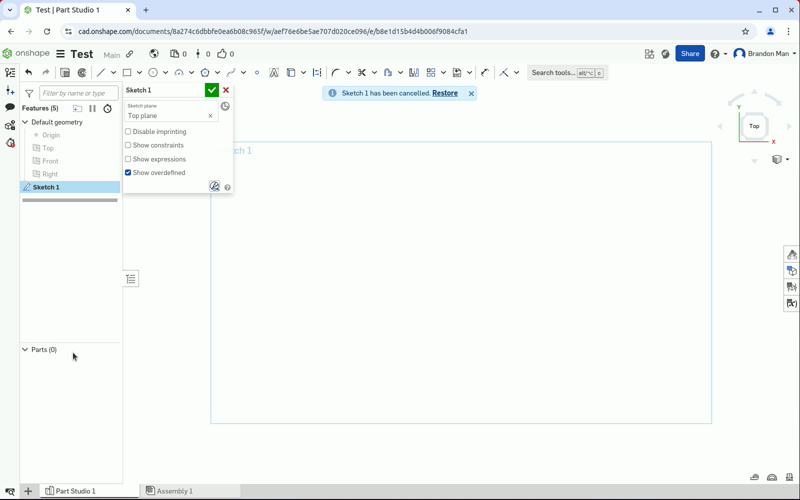
key(l)
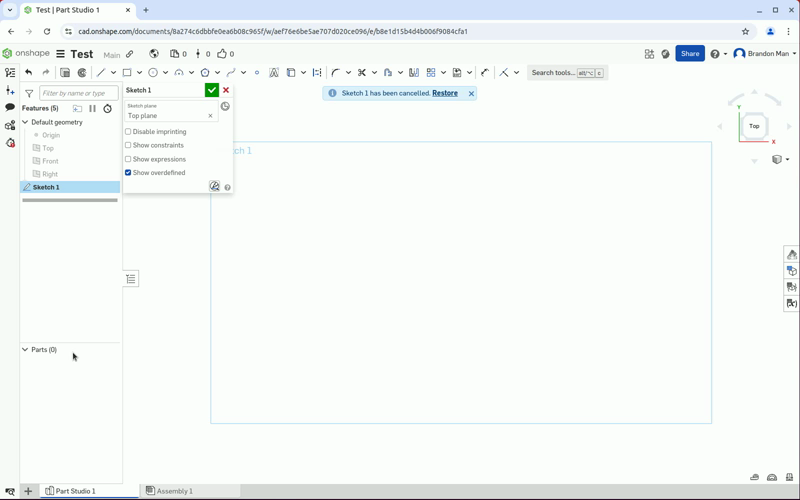
key_down(shift)
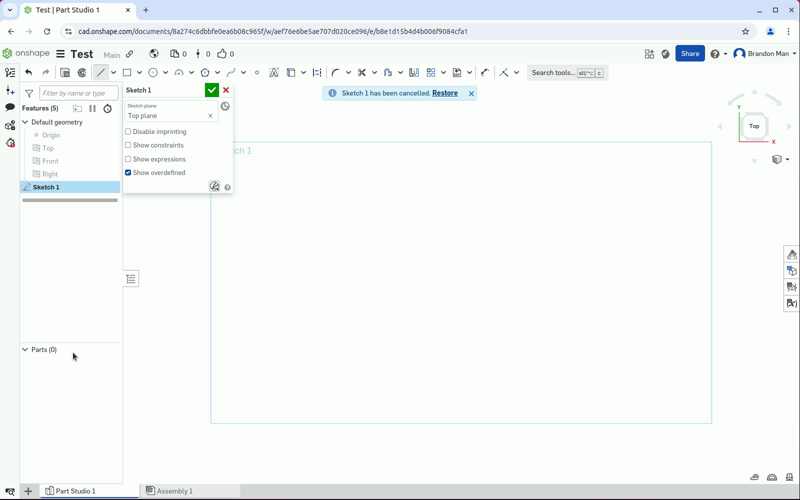
mouse_move(366, 373)
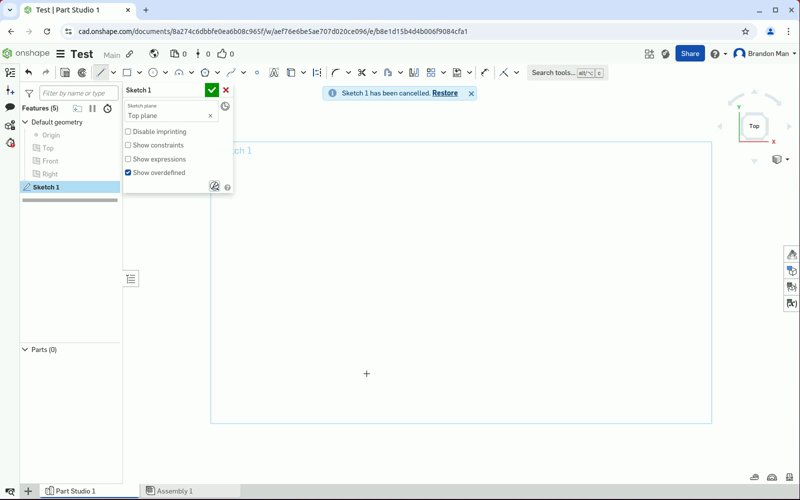
click(366, 373)
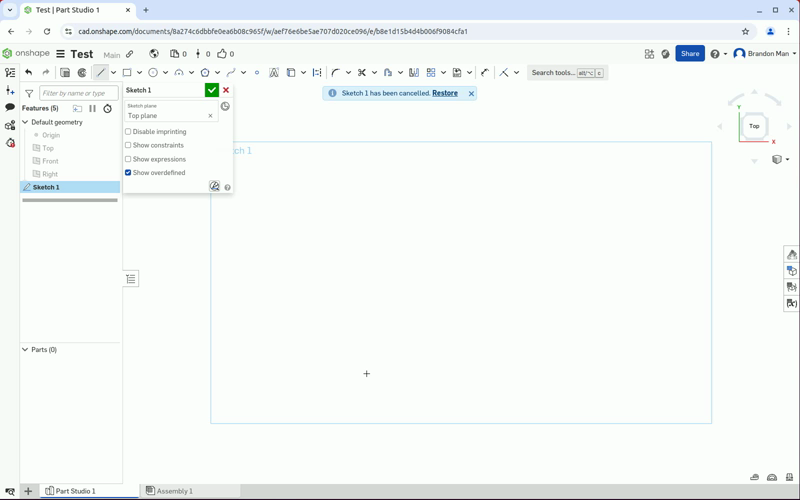
key_up(shift)
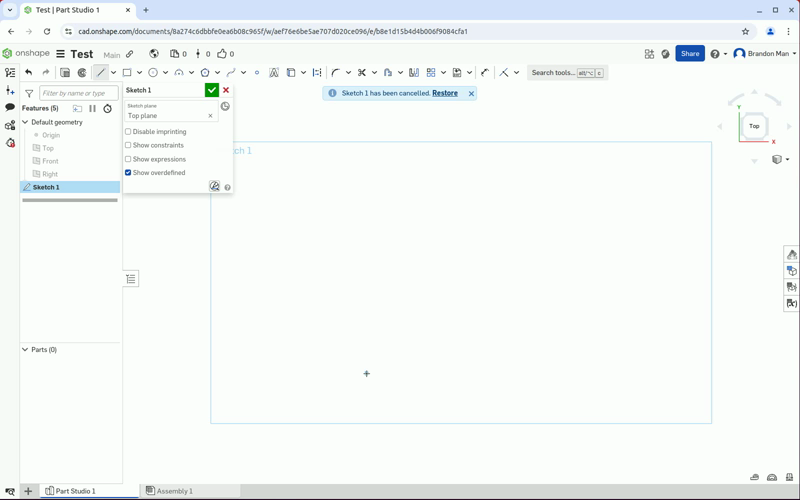
key_down(shift)
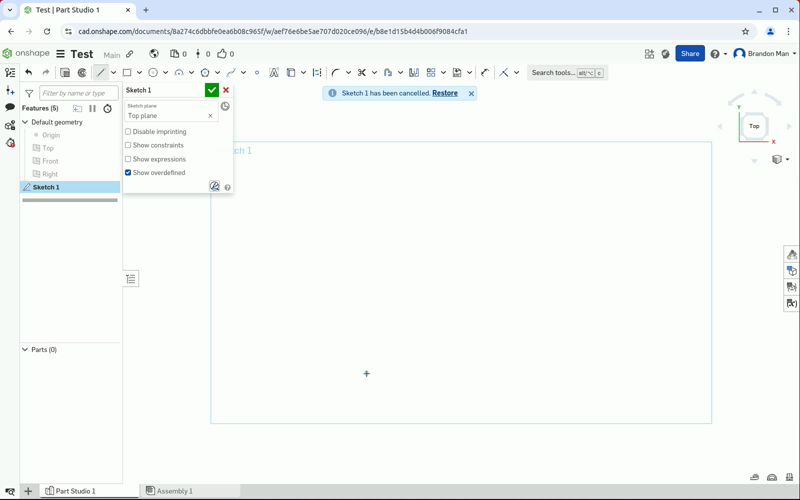
mouse_move(553, 373)
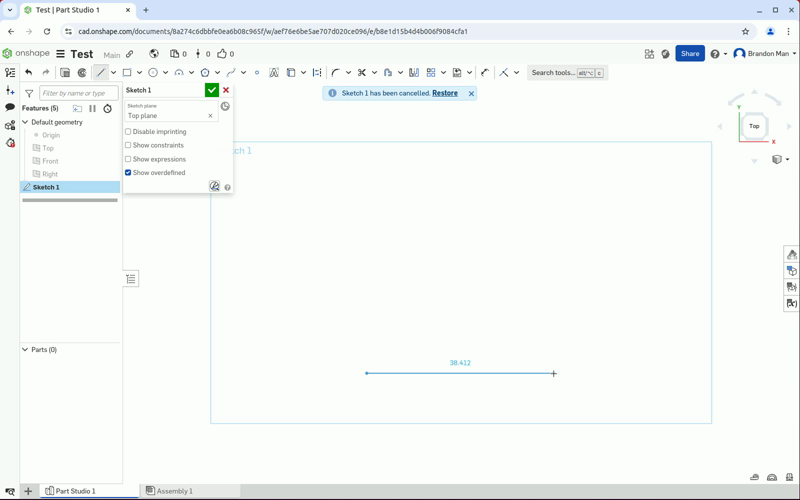
click(553, 373)
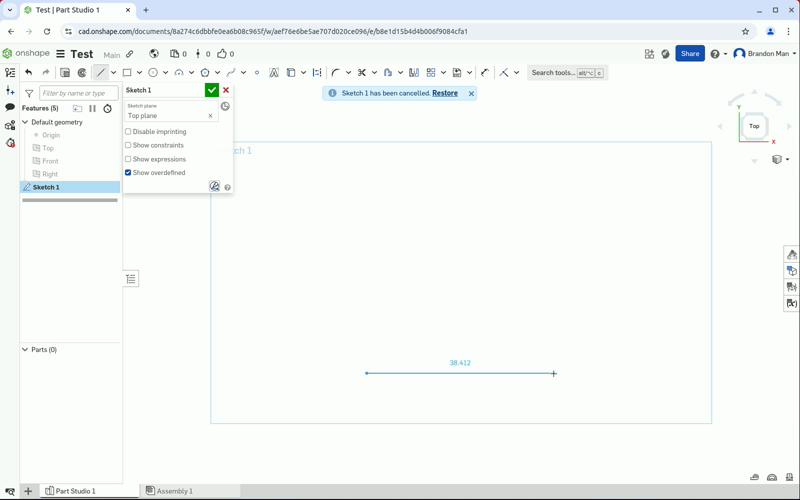
key_up(shift)
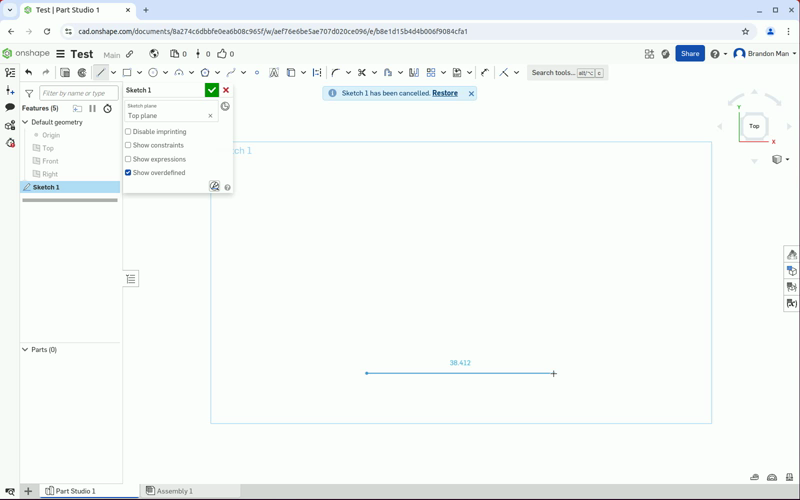
key_down(shift)
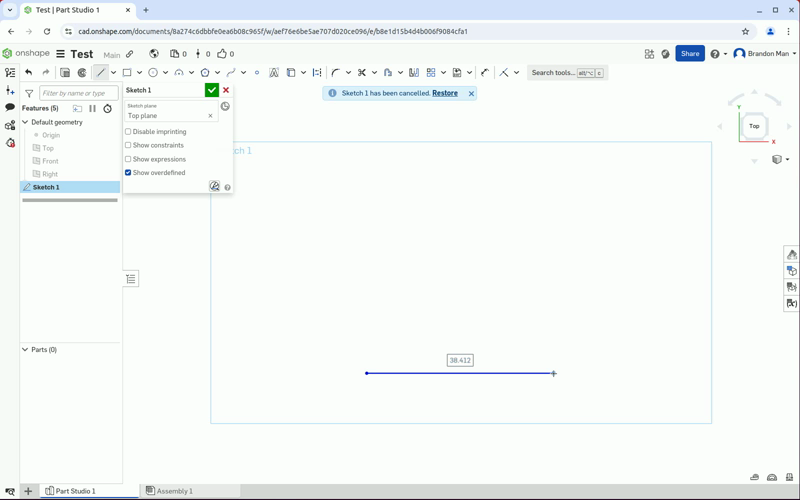
mouse_move(553, 194)
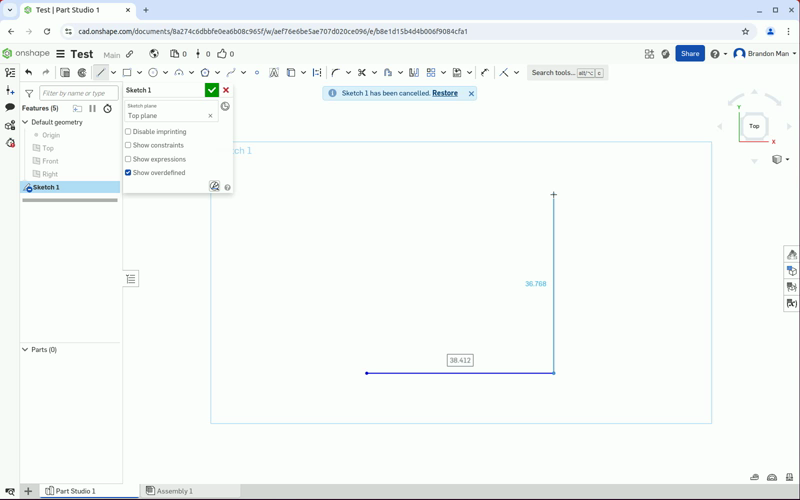
click(553, 194)
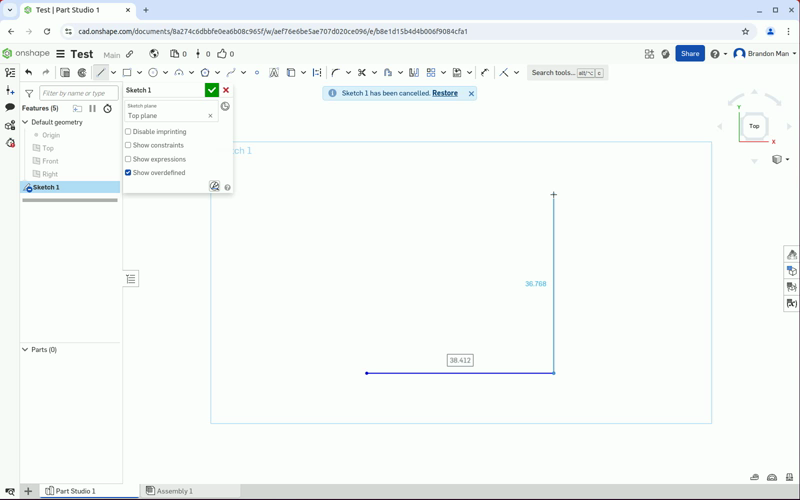
key_up(shift)
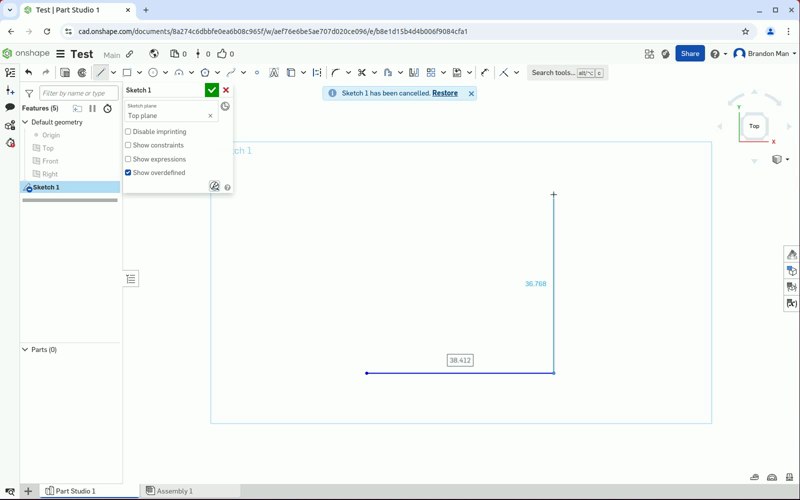
key_down(shift)
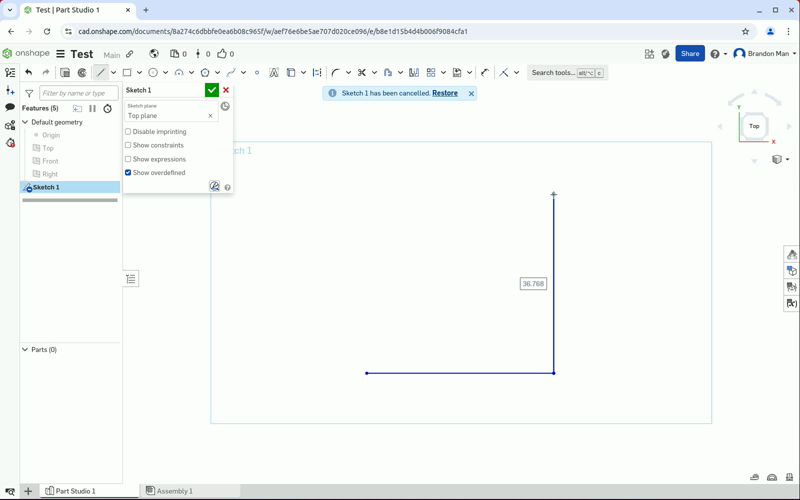
mouse_move(366, 194)
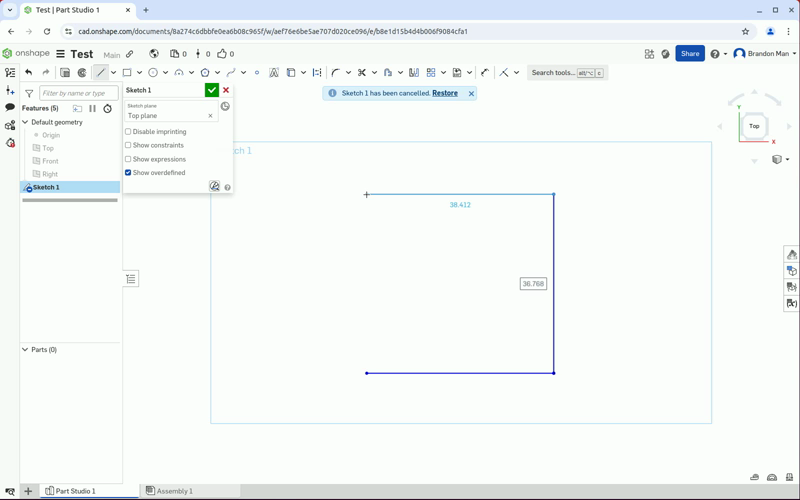
click(366, 194)
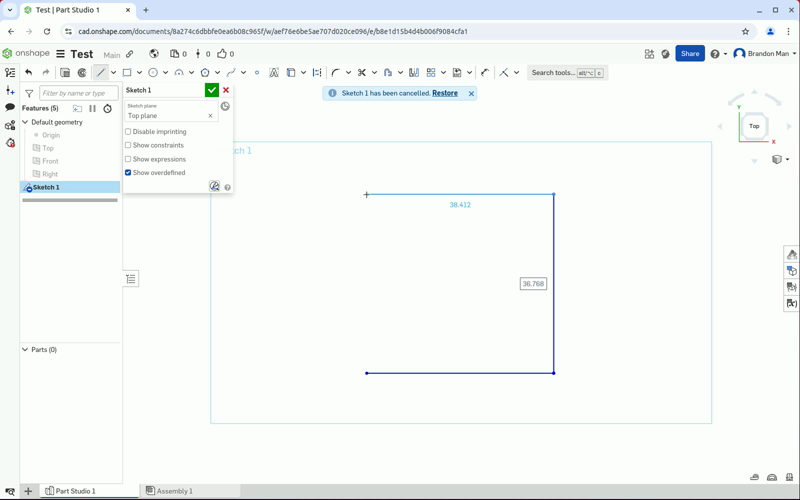
key_up(shift)
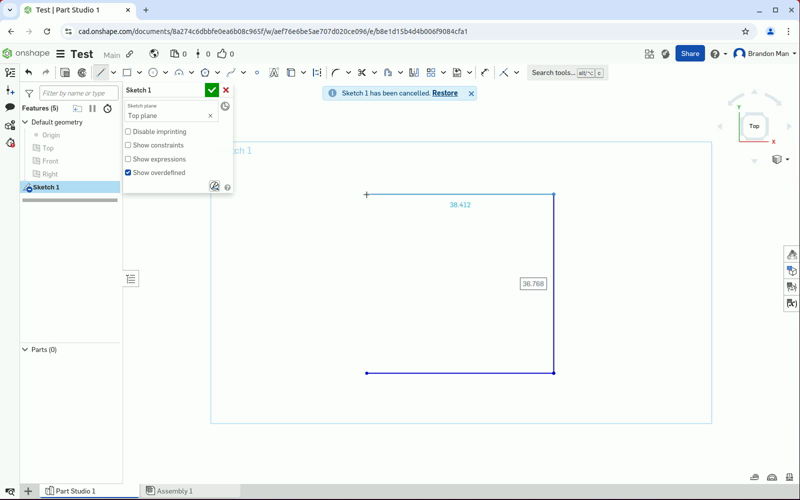
key_down(shift)
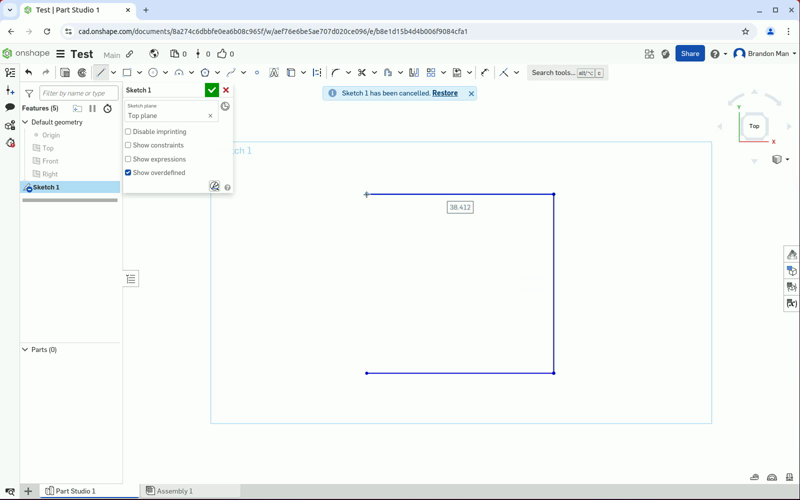
mouse_move(366, 373)
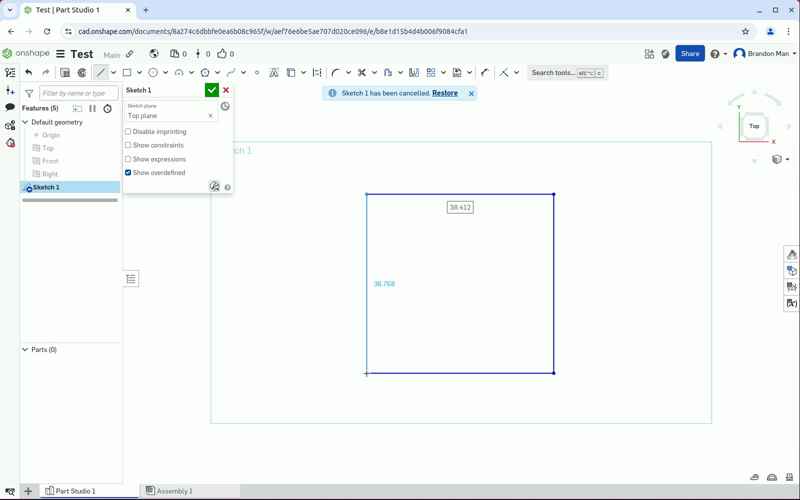
key_up(shift)
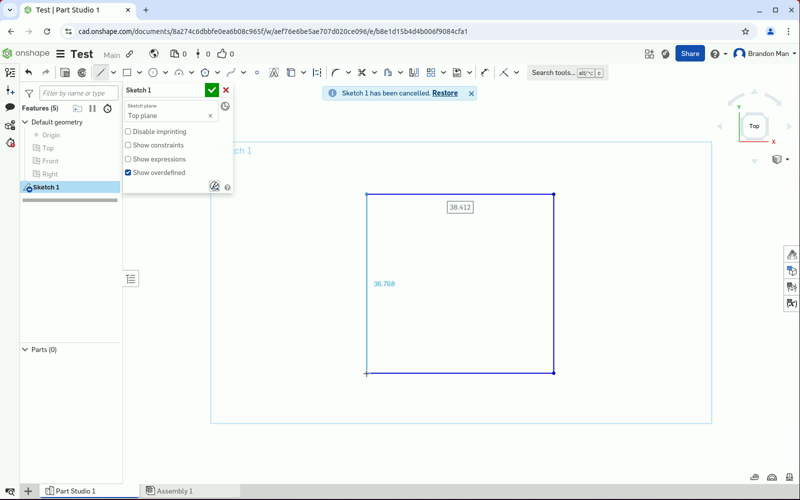
click(366, 373)
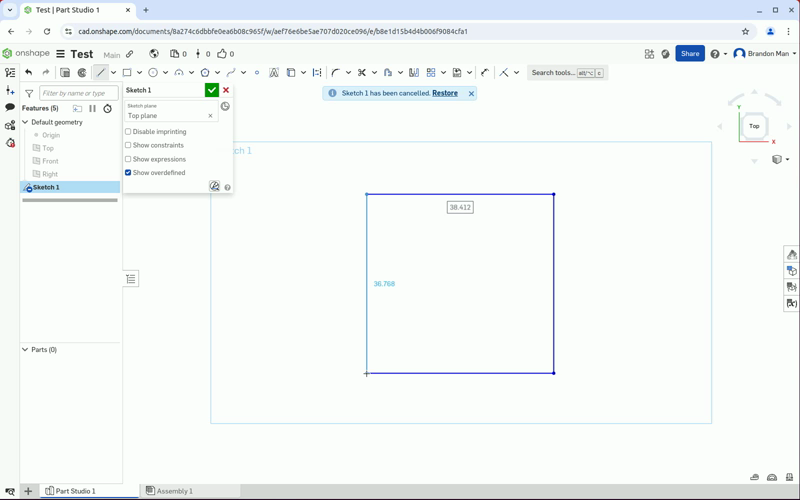
key(esc)
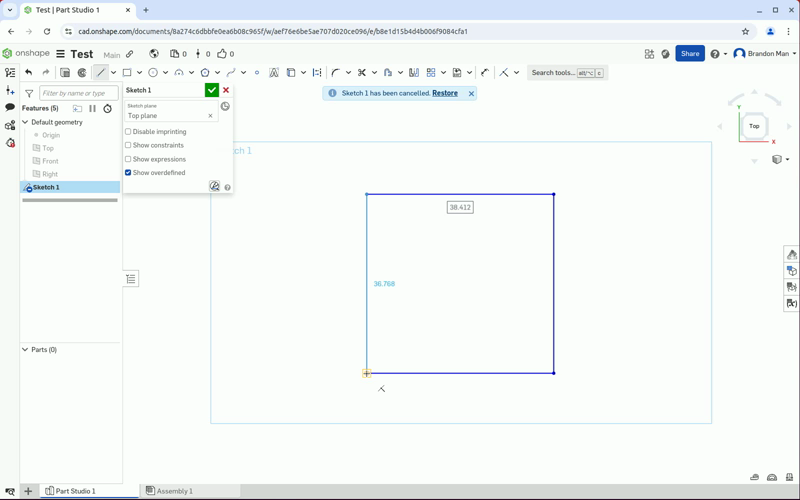
mouse_move(470, 280)
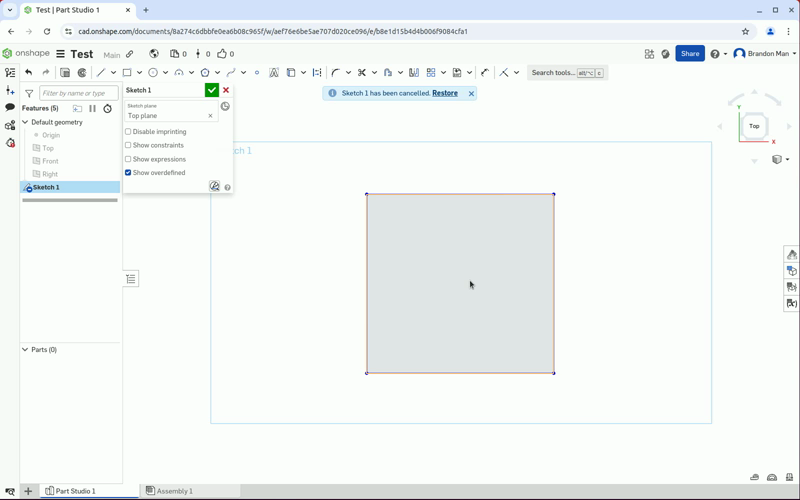
click(470, 280)
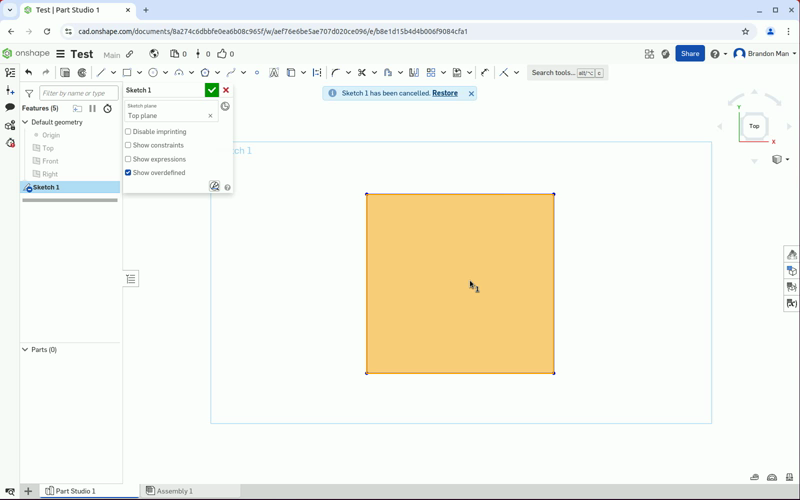
mouse_move(73, 352)
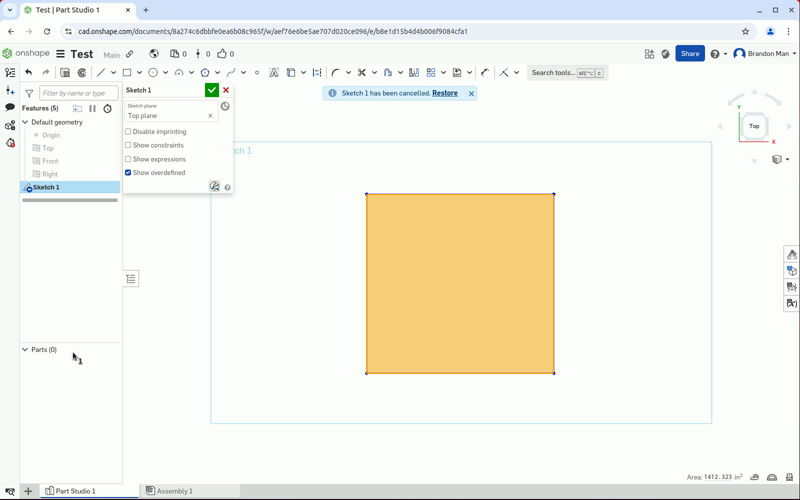
key(shift+y)
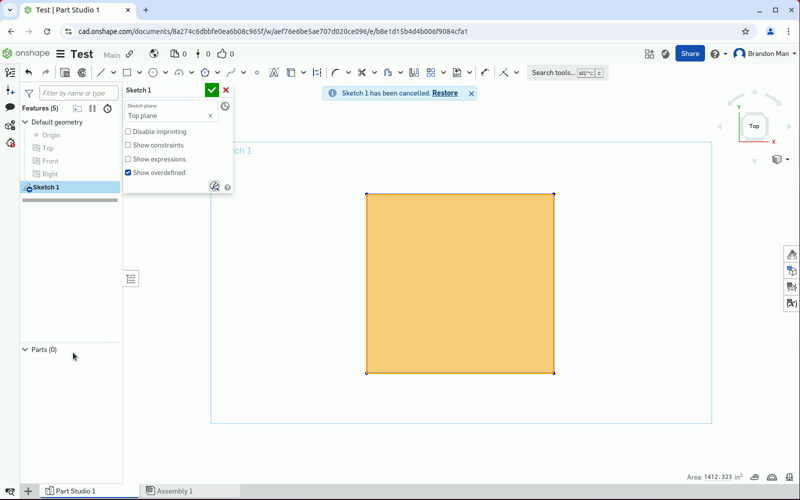
key(shift+e)
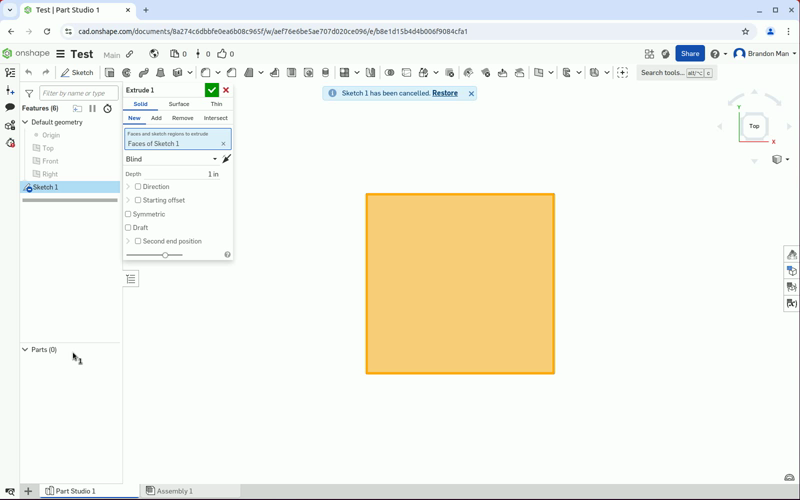
mouse_move(143, 106)
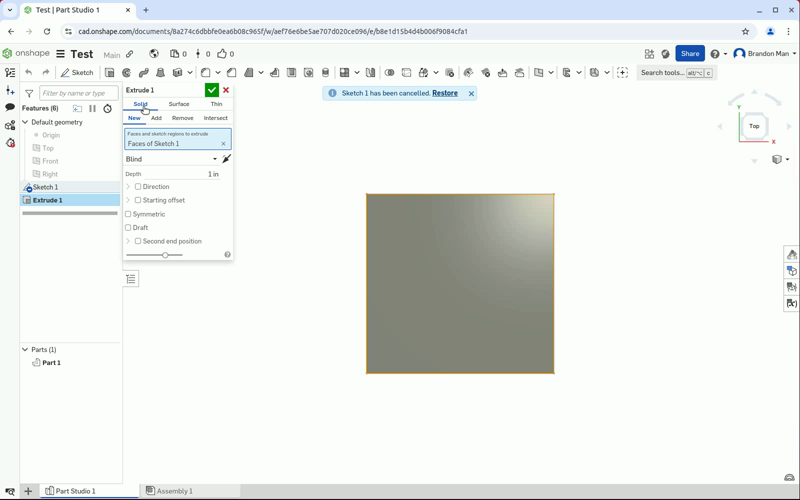
click(143, 106)
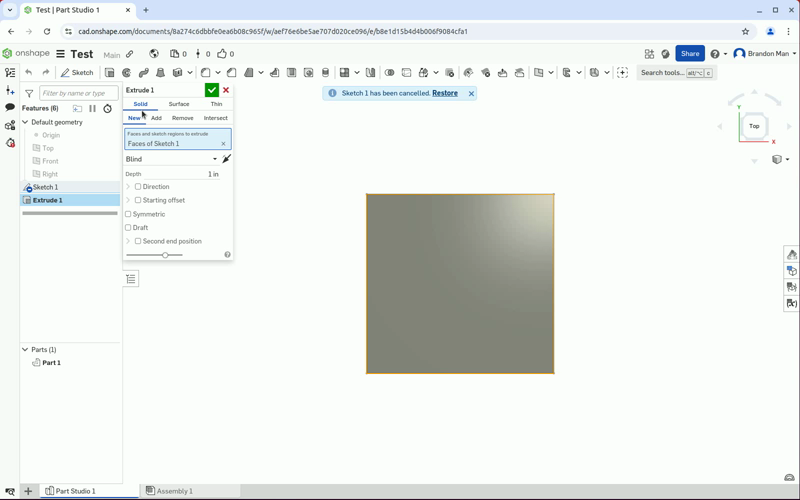
mouse_move(137, 120)
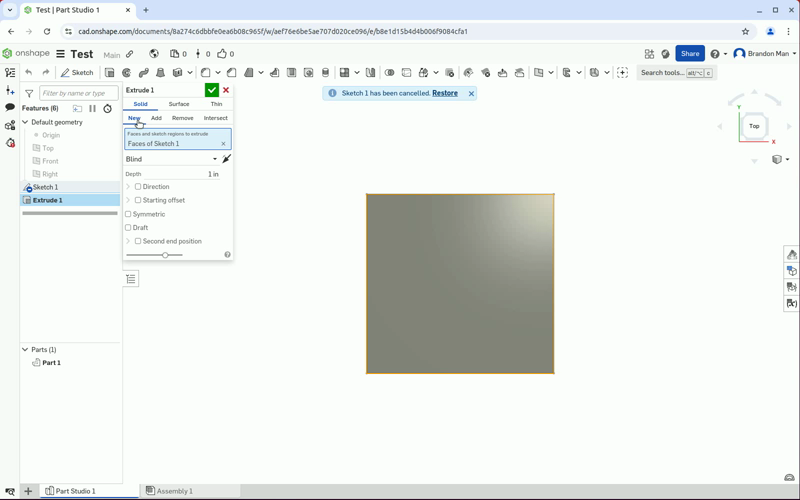
click(137, 120)
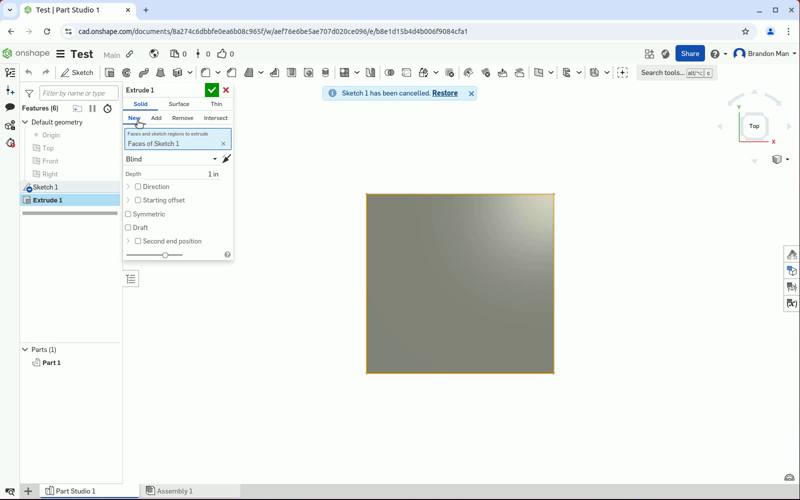
key(tab, 4)
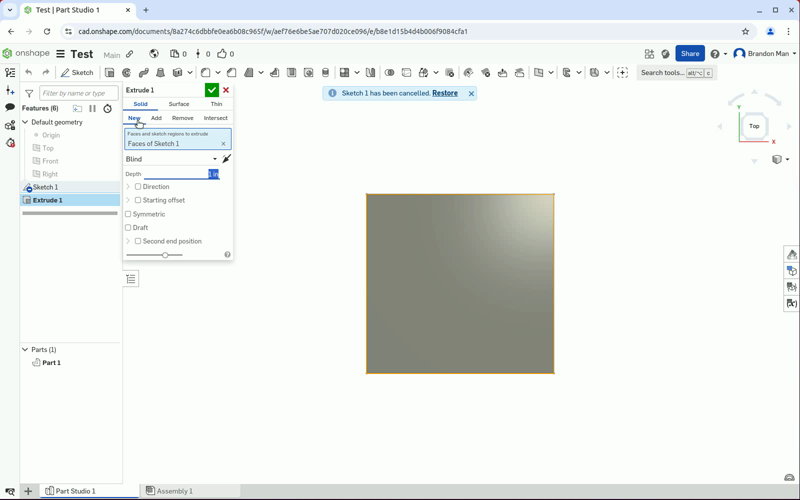
text(1.444)
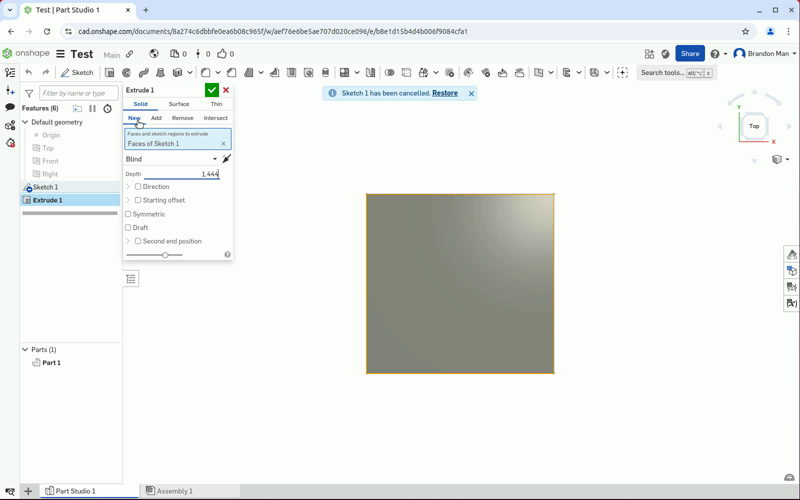
key(enter)
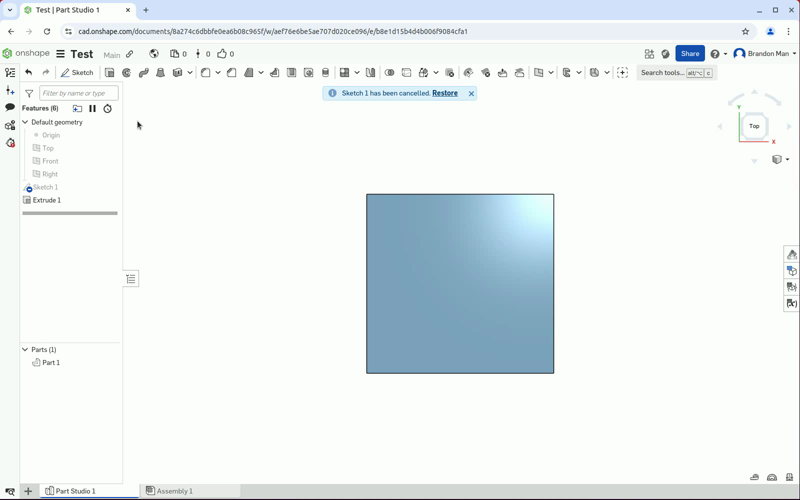
key(shift+h)
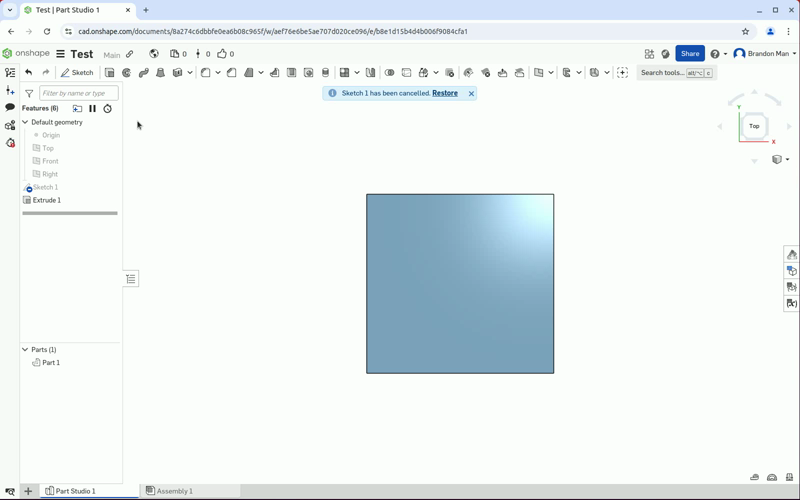
key(shift+h)
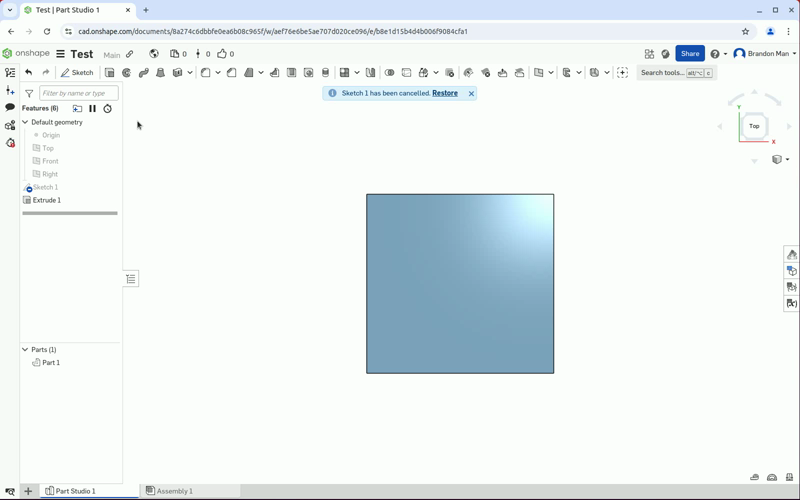
mouse_move(73, 189)
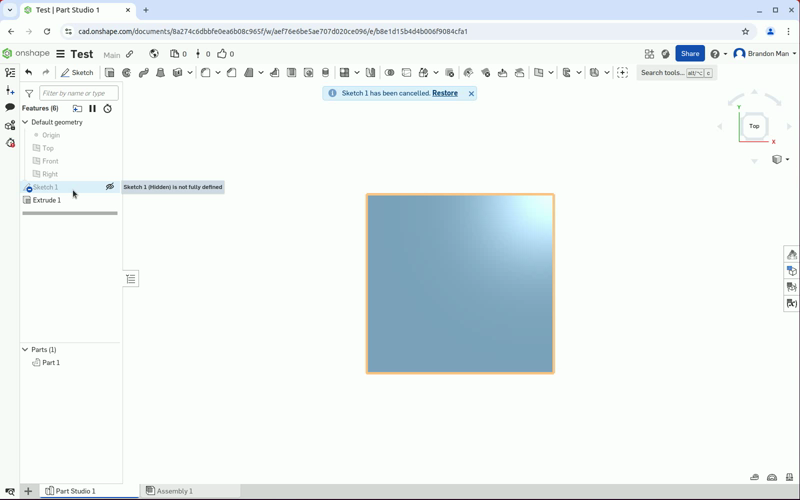
click(73, 189)
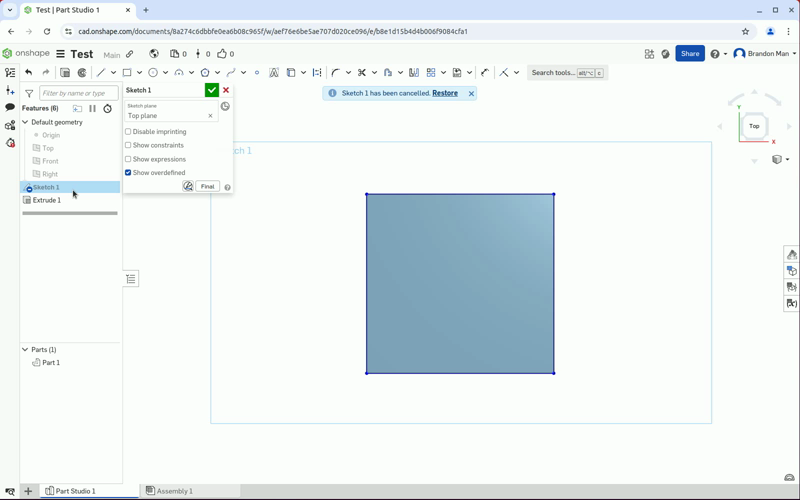
mouse_move(229, 92)
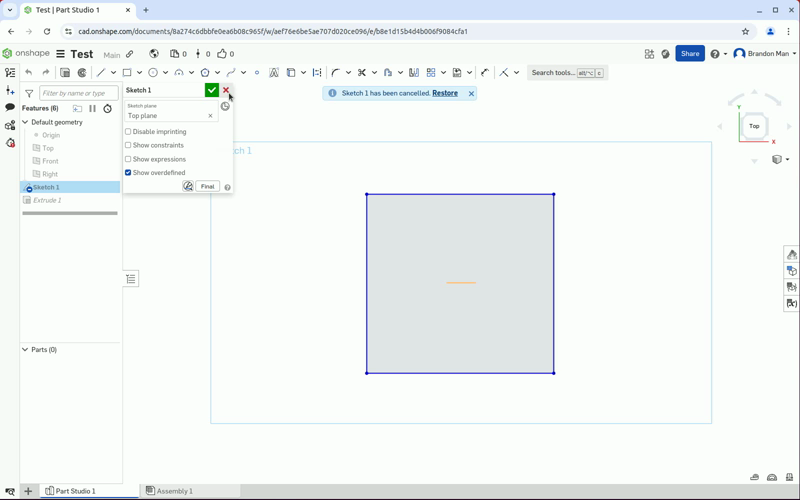
click(229, 92)
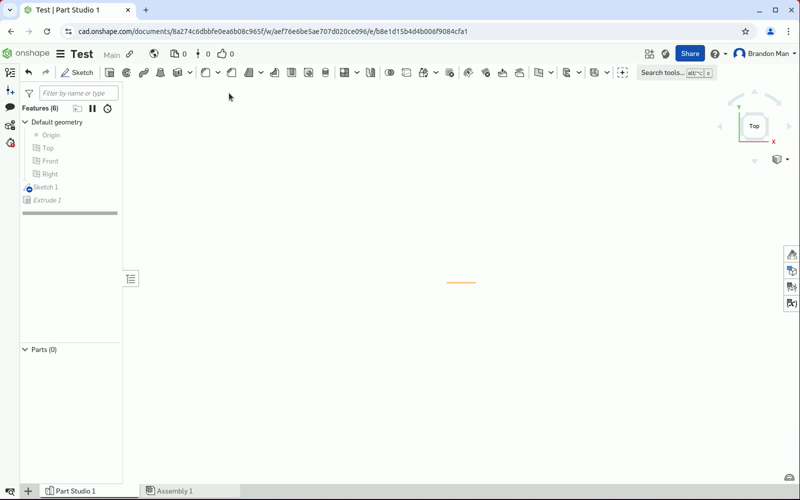
mouse_move(541, 75)
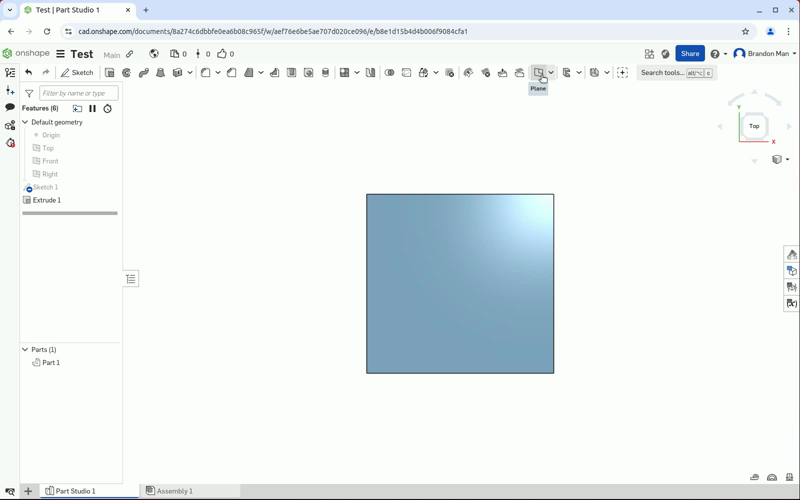
click(541, 75)
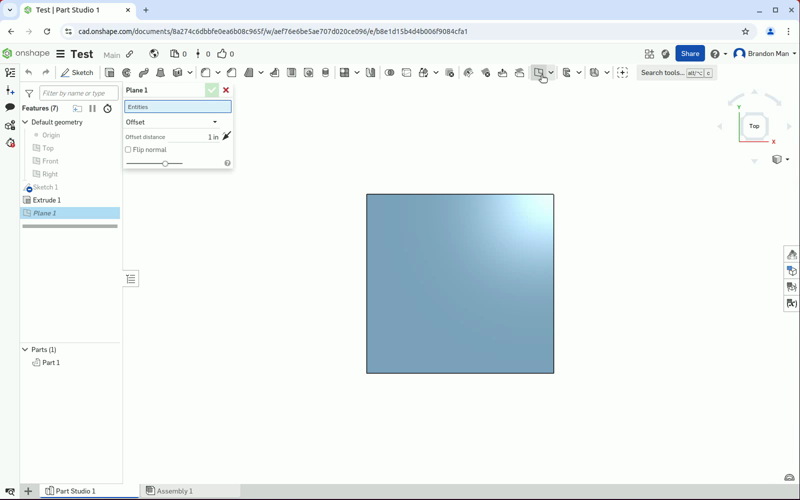
mouse_move(73, 150)
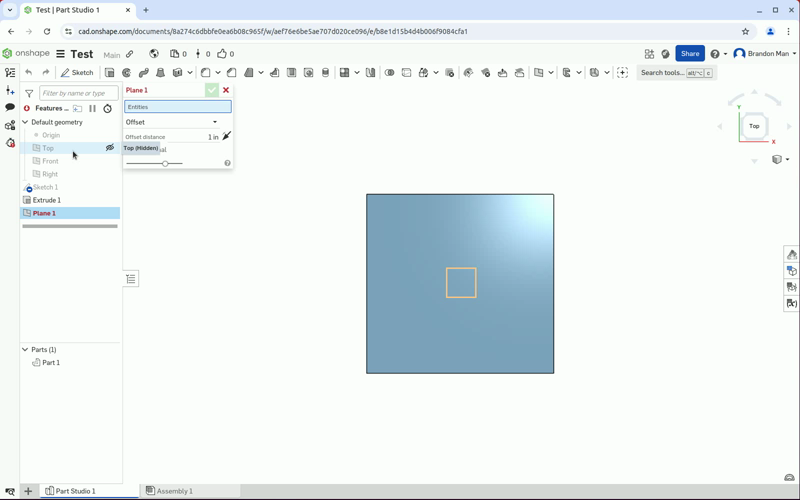
click(73, 150)
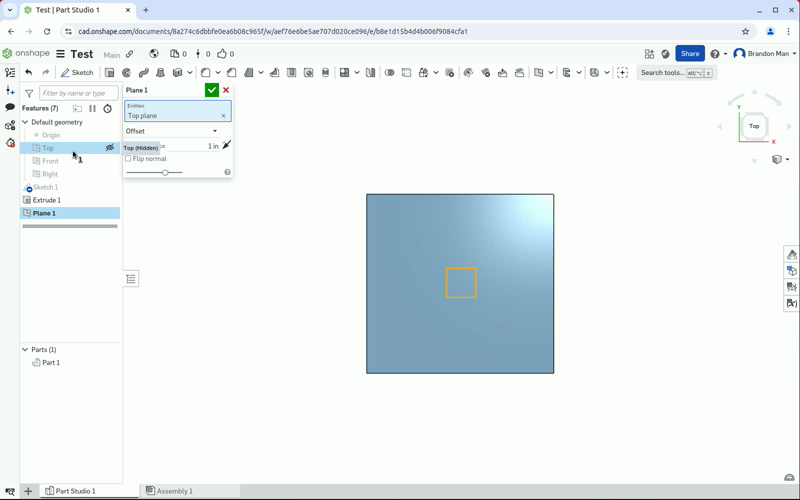
key(tab, 2)
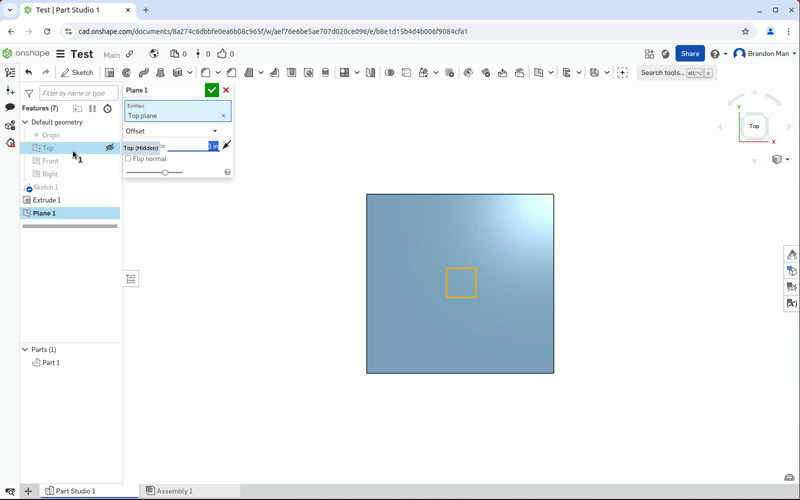
text(1.448)
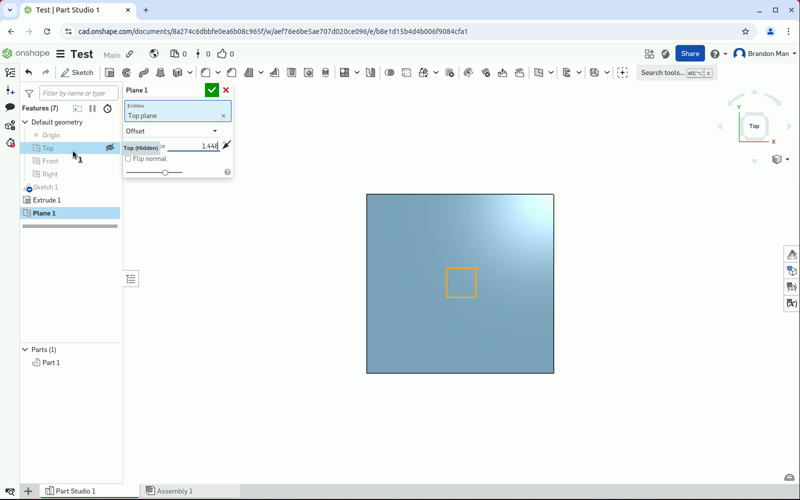
key(enter, 2)
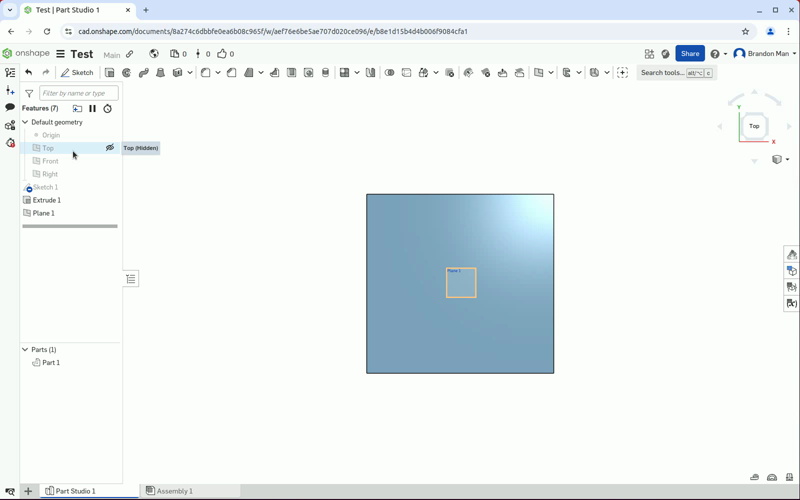
key(shift+s)
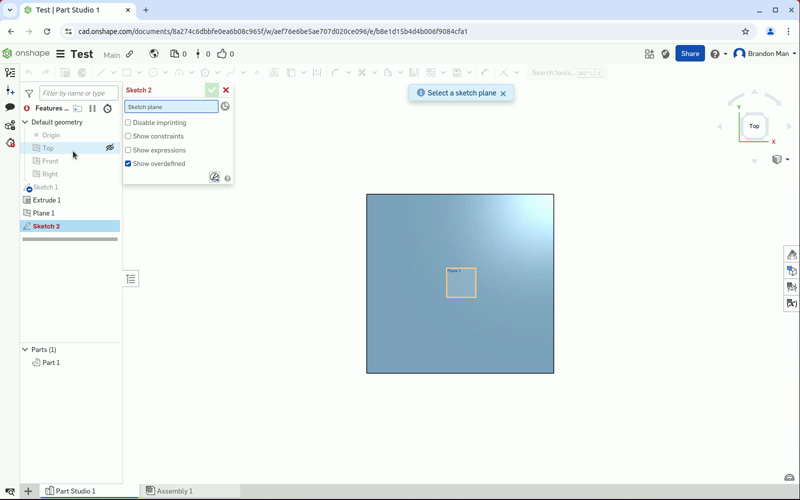
mouse_move(73, 215)
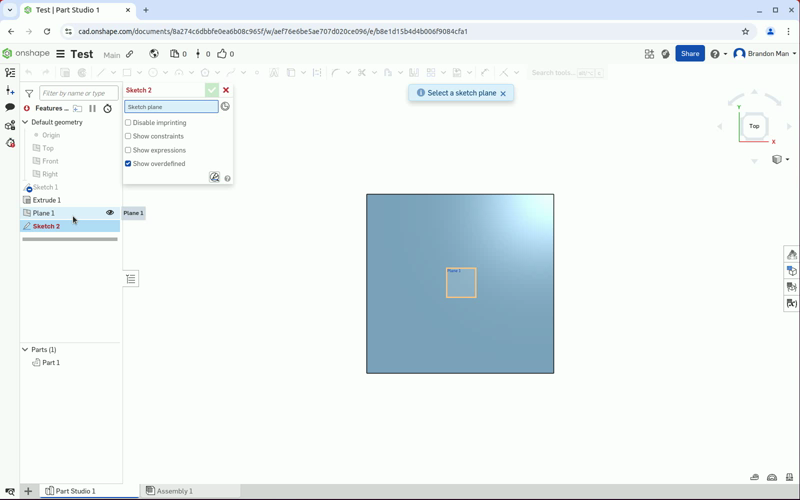
click(73, 215)
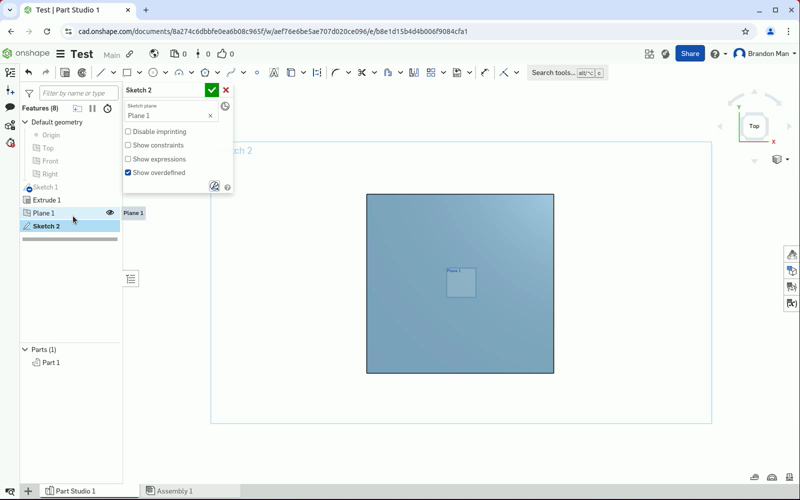
mouse_move(73, 352)
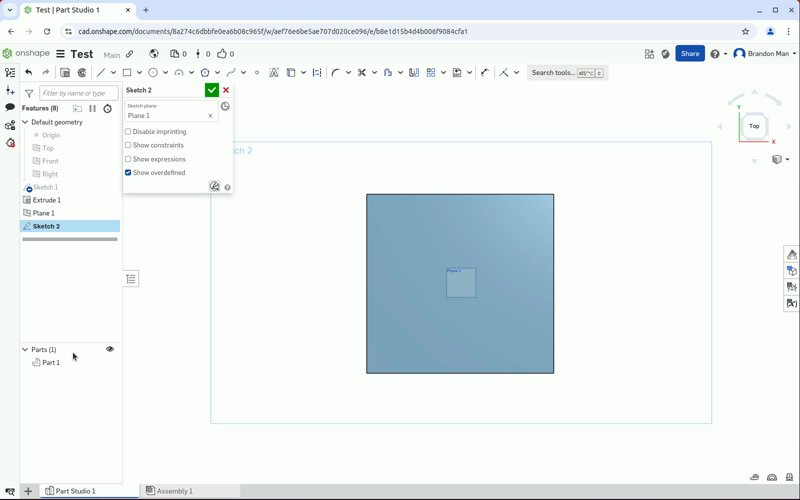
key(y)
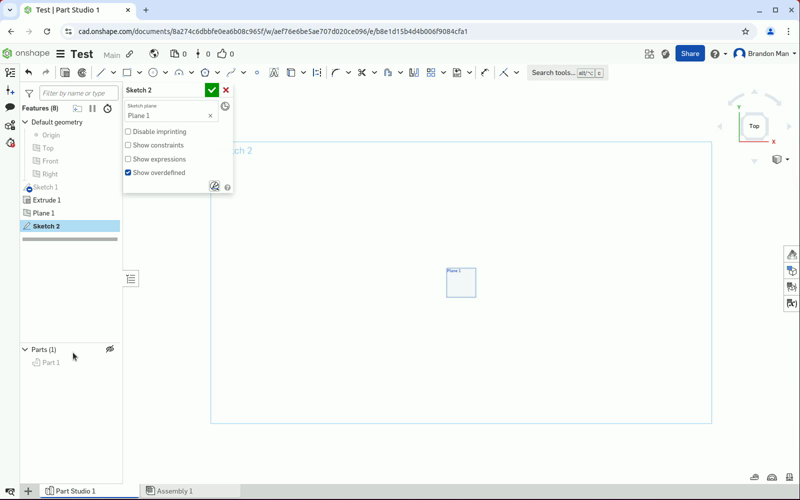
key(l)
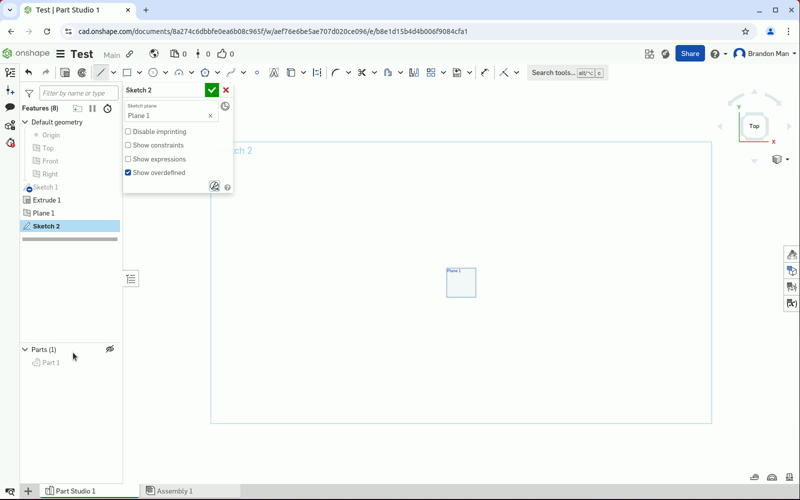
key_down(shift)
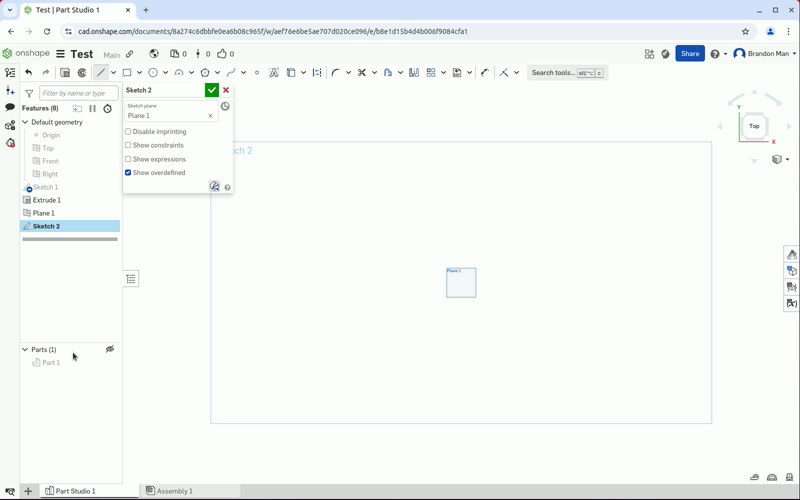
mouse_move(430, 294)
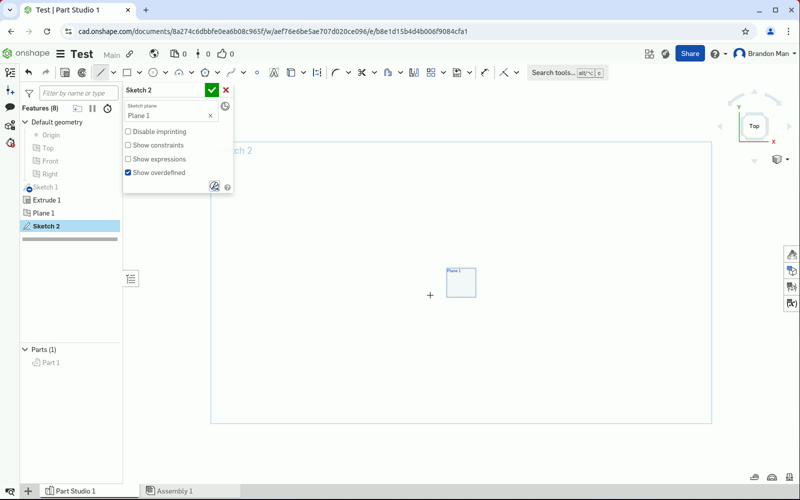
click(430, 294)
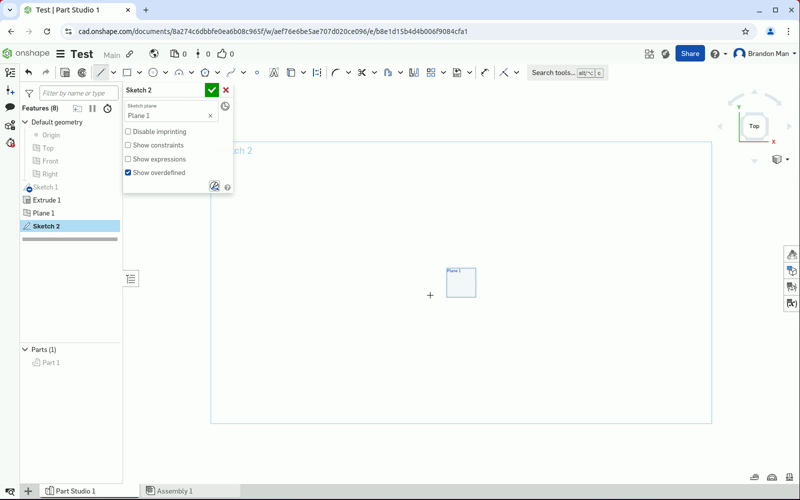
key_up(shift)
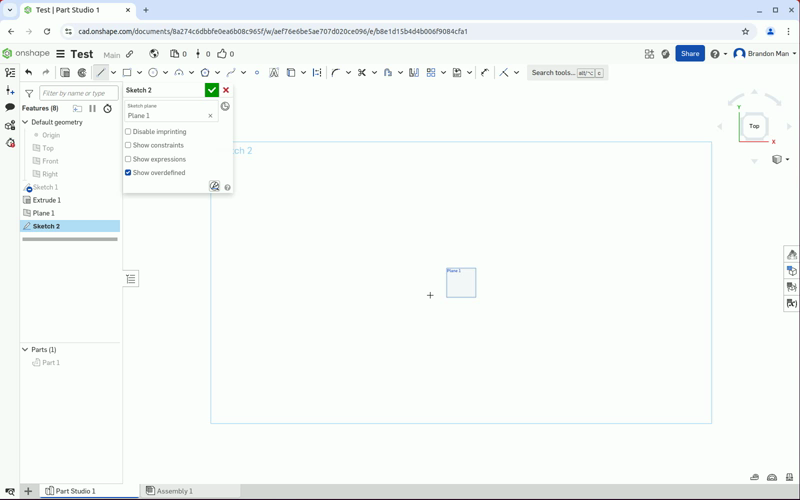
key_down(shift)
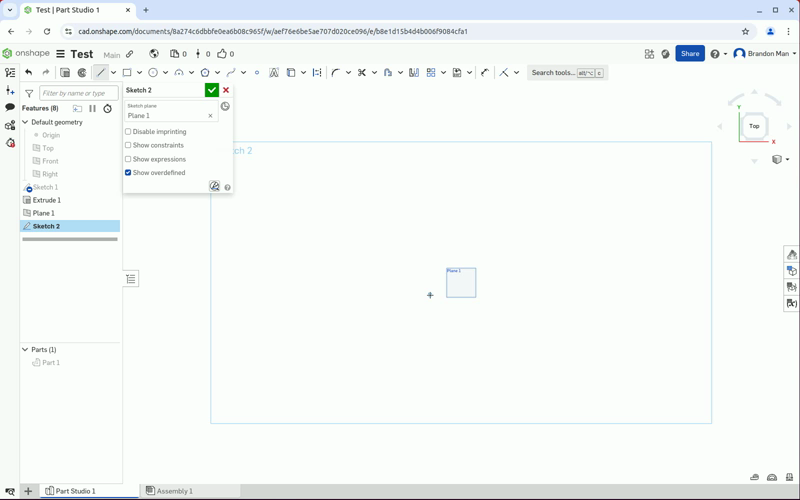
mouse_move(490, 294)
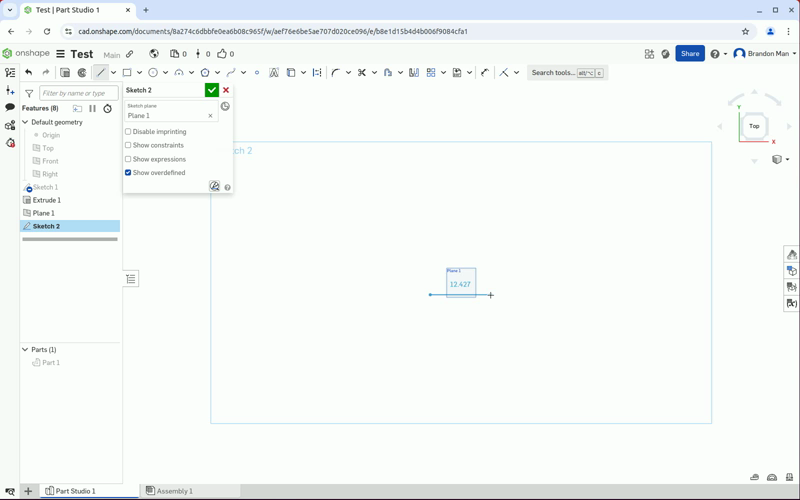
click(490, 294)
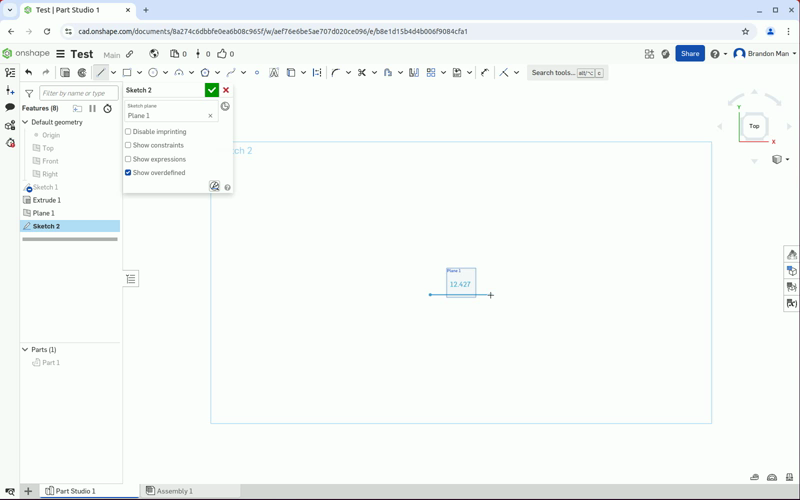
key_up(shift)
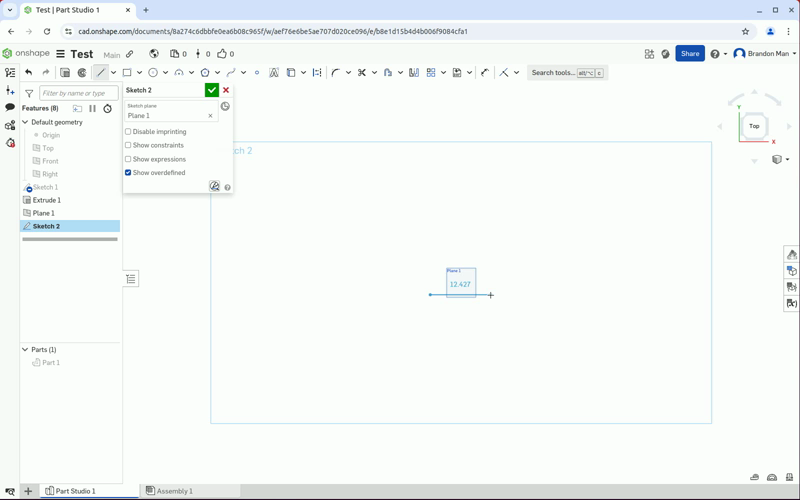
key_down(shift)
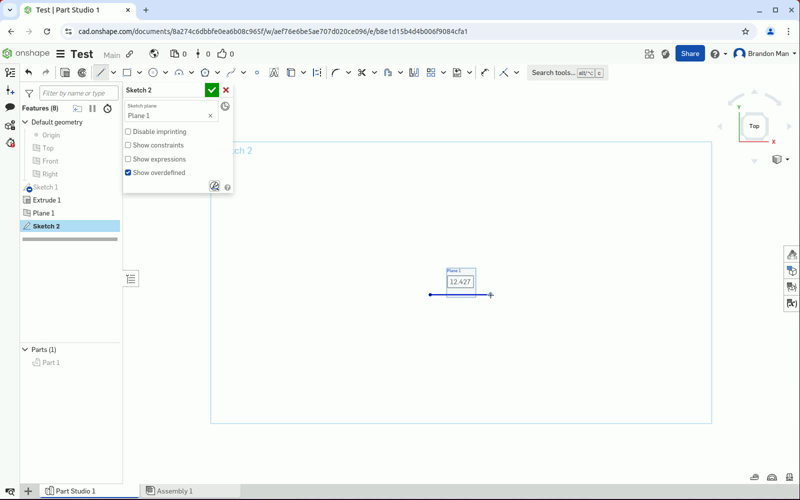
mouse_move(490, 234)
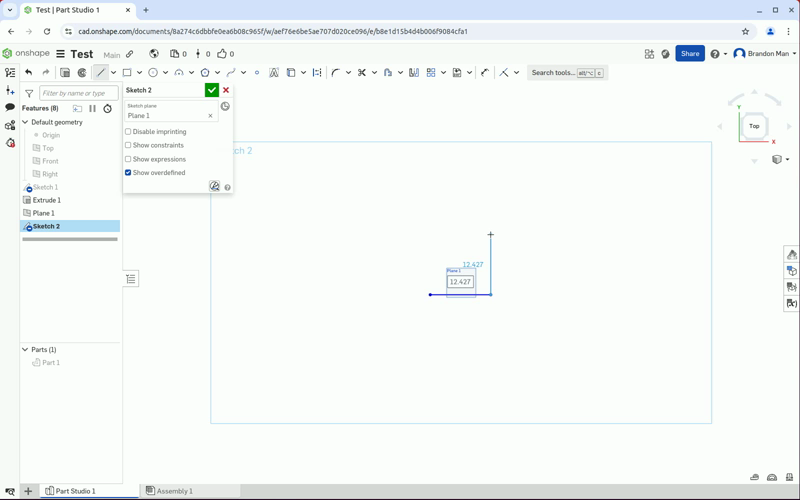
click(490, 234)
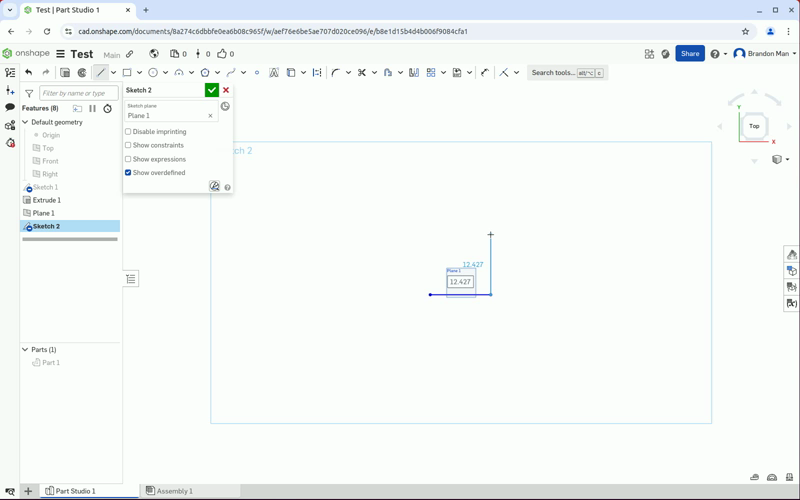
key_up(shift)
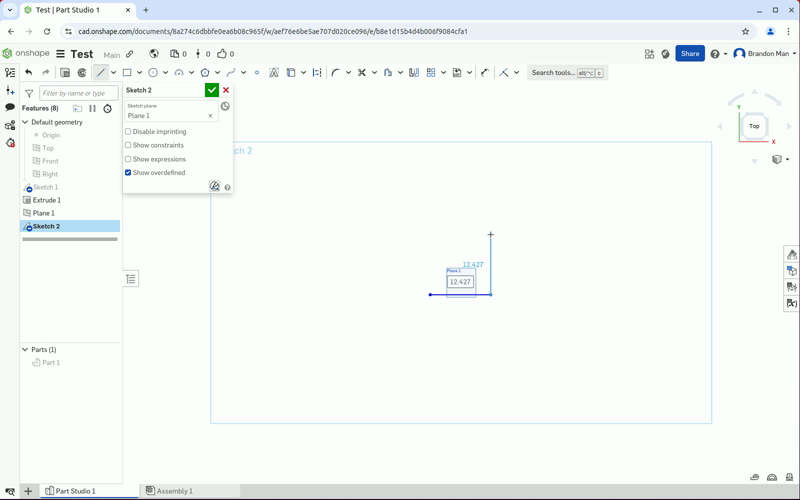
key_down(shift)
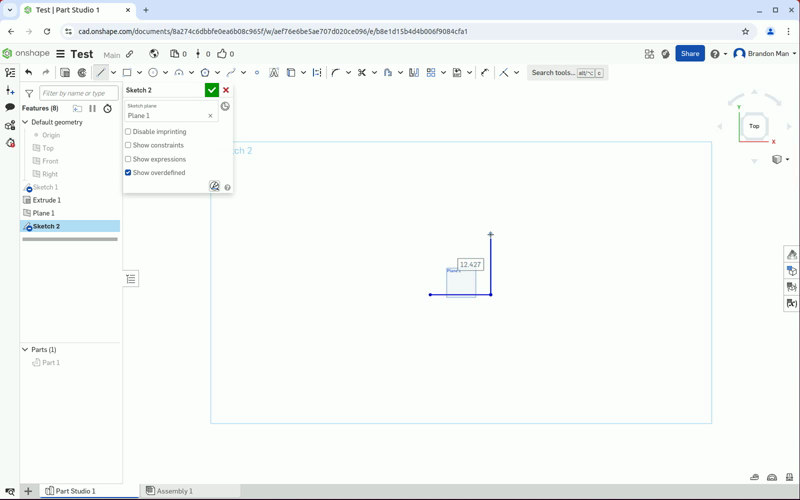
mouse_move(430, 234)
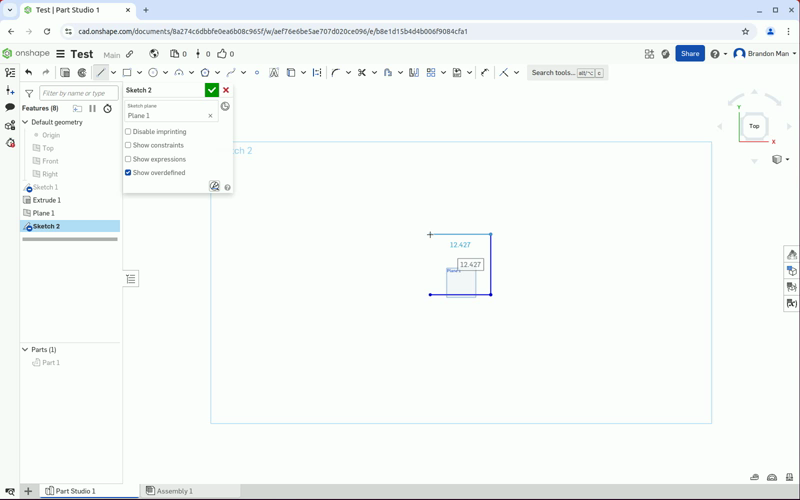
click(430, 234)
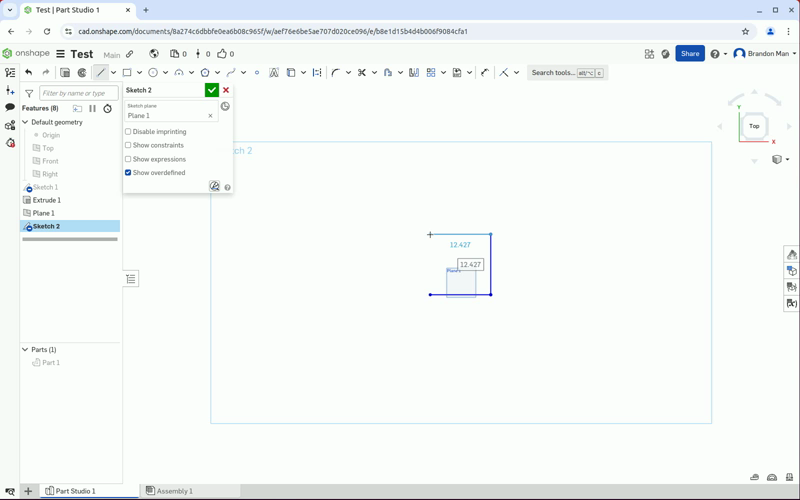
key_up(shift)
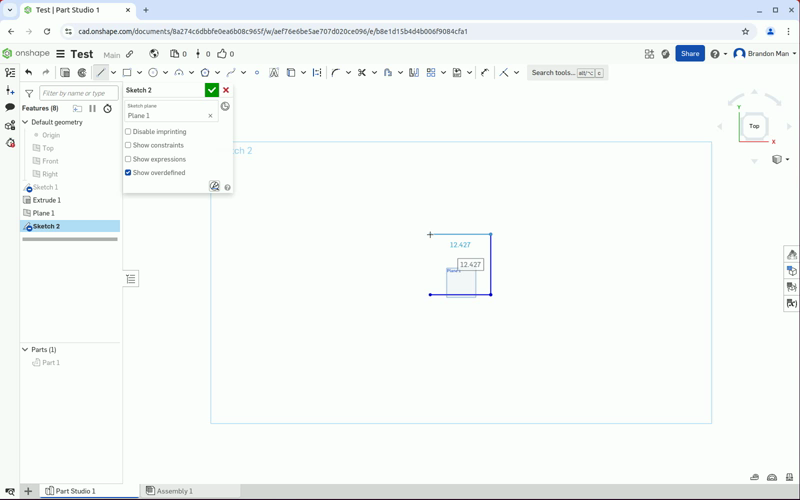
key_down(shift)
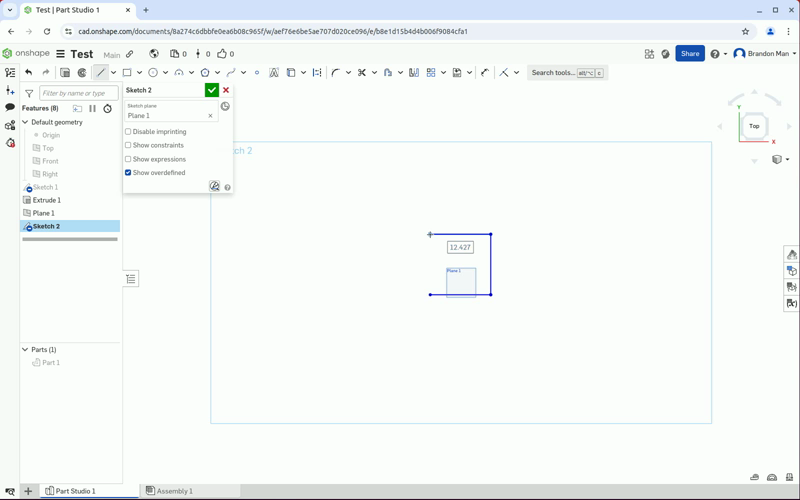
mouse_move(430, 294)
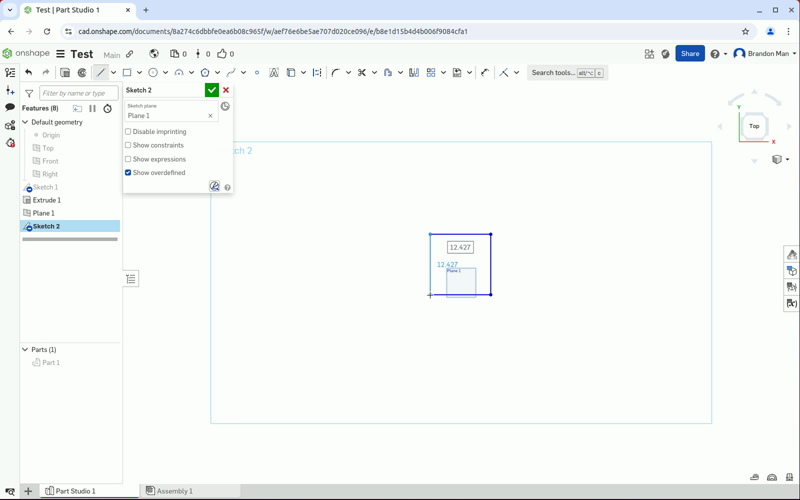
key_up(shift)
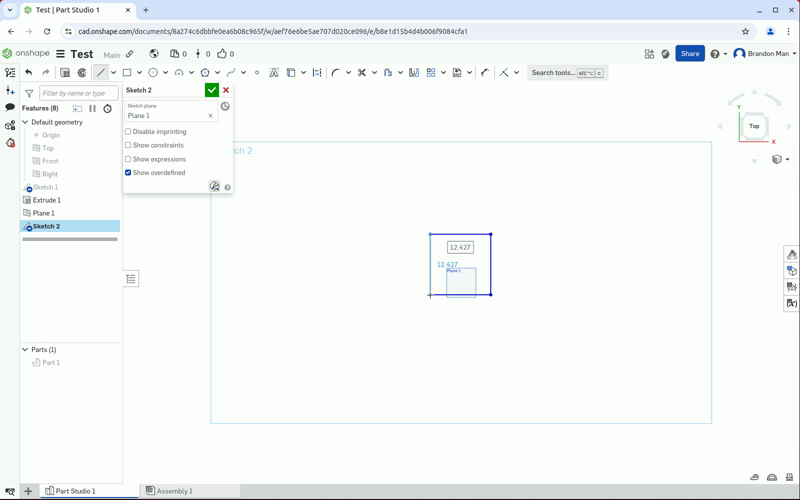
click(430, 294)
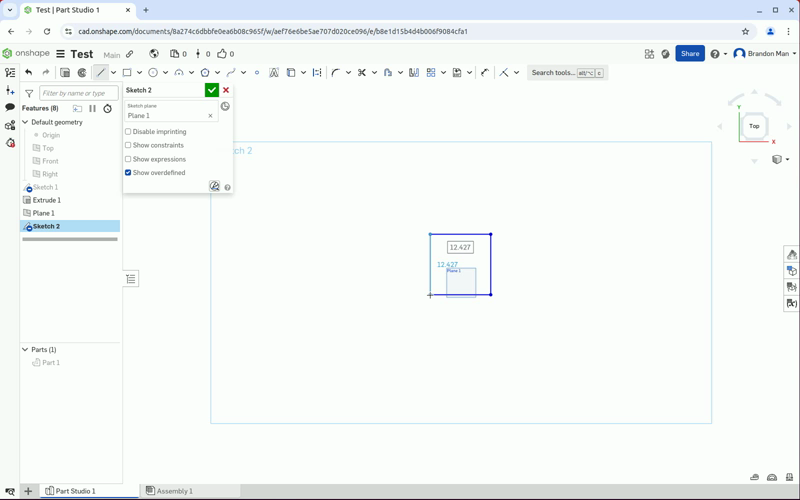
key(esc)
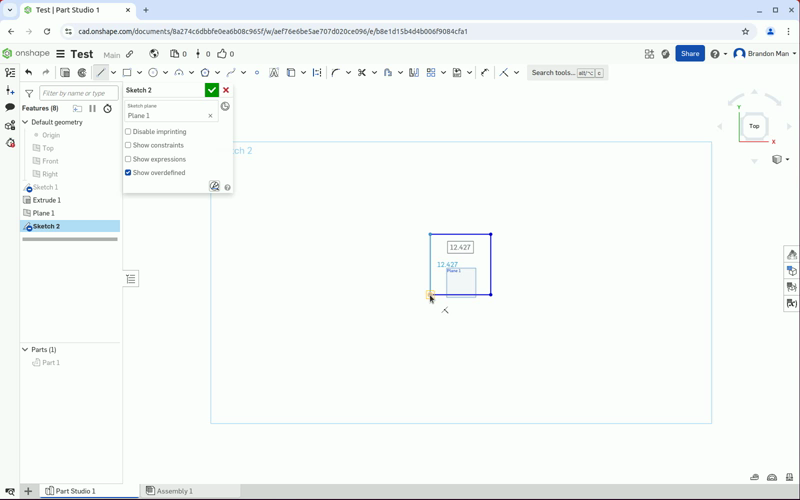
mouse_move(459, 269)
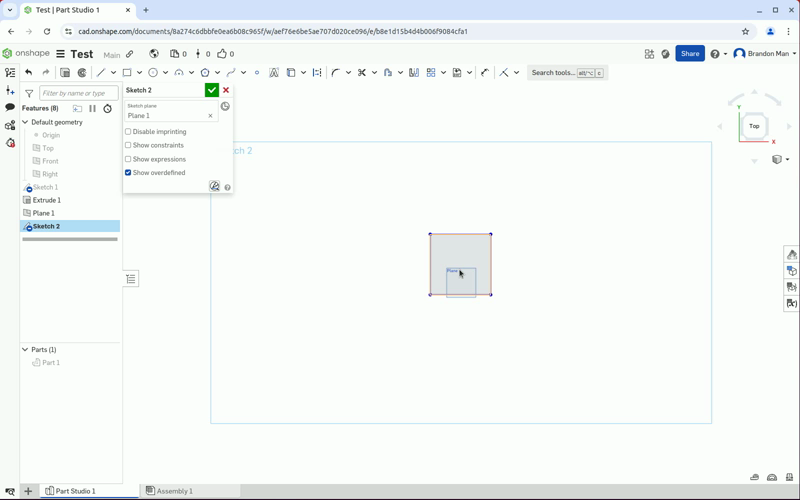
click(459, 269)
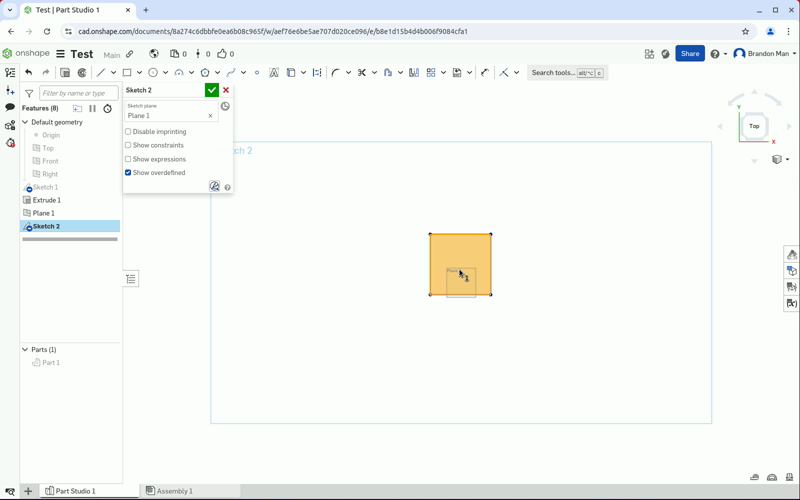
mouse_move(73, 352)
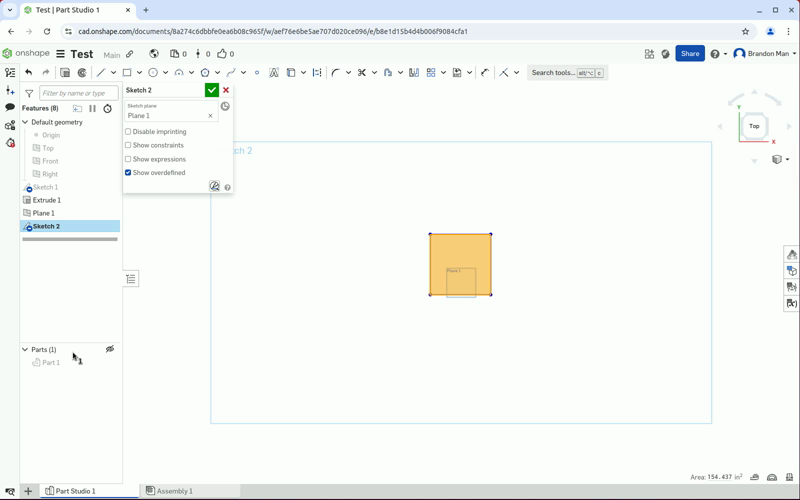
key(shift+y)
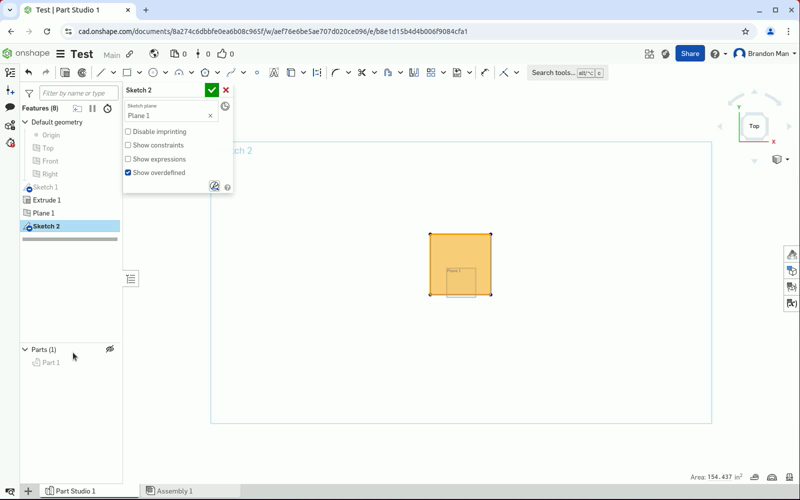
key(shift+e)
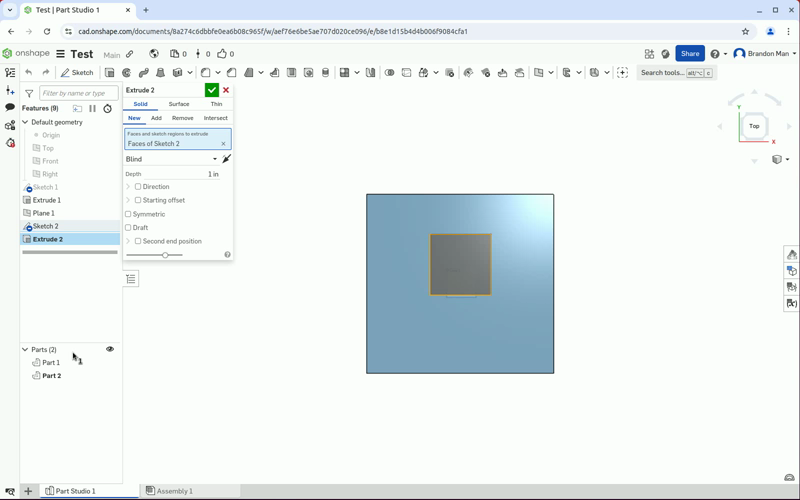
mouse_move(143, 106)
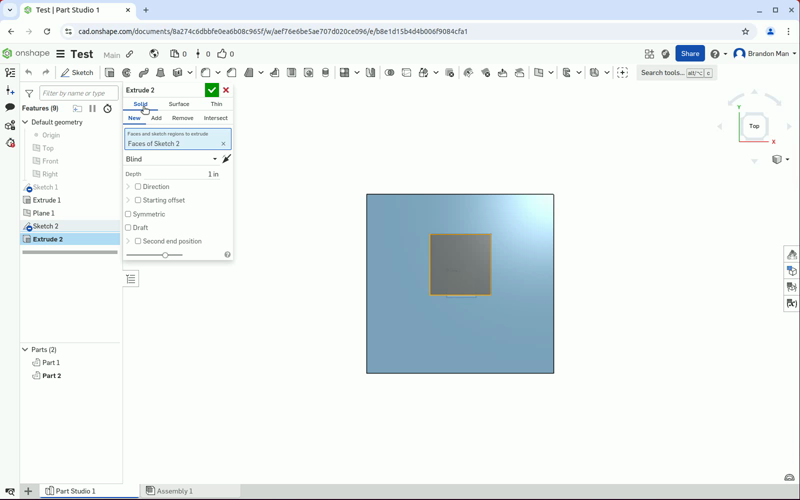
click(143, 106)
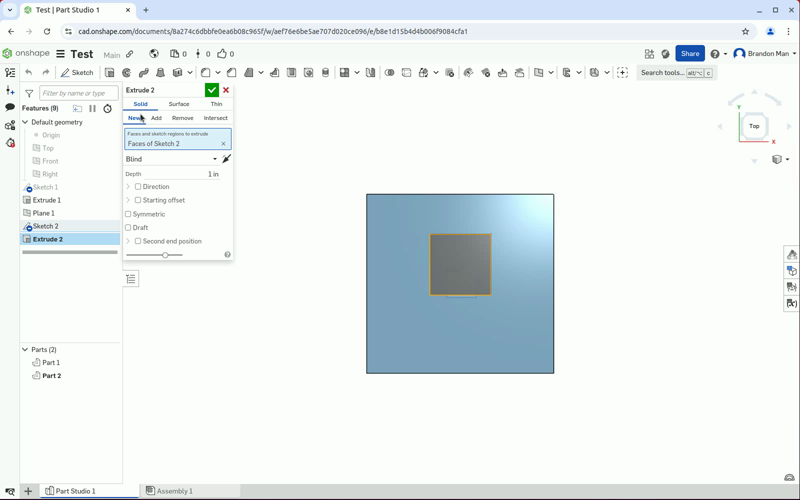
mouse_move(137, 120)
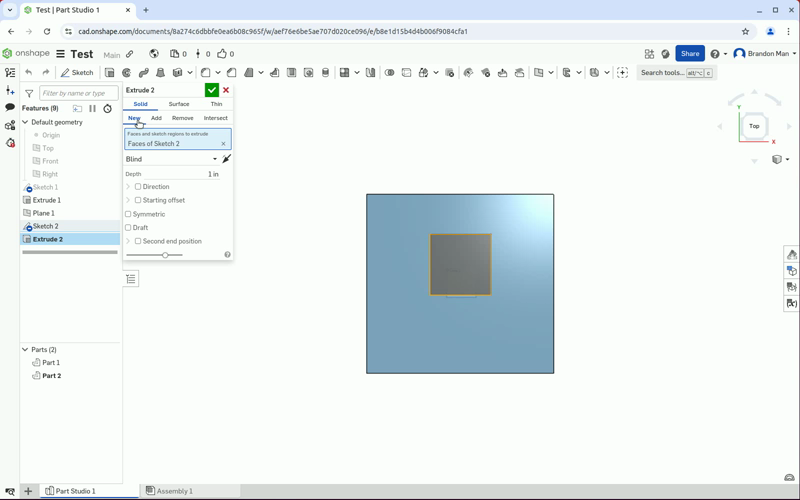
click(137, 120)
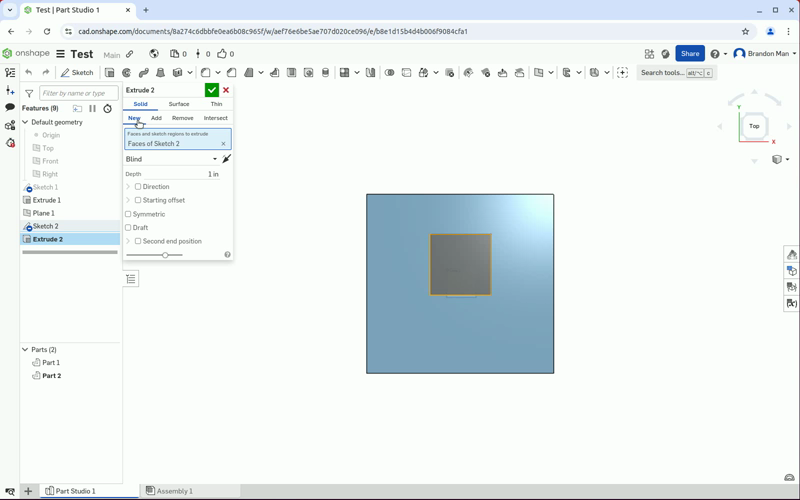
key(tab, 4)
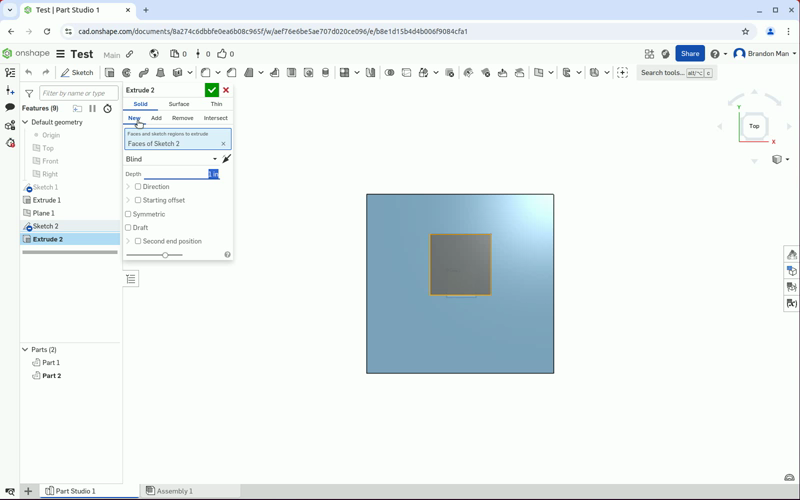
text(6.258)
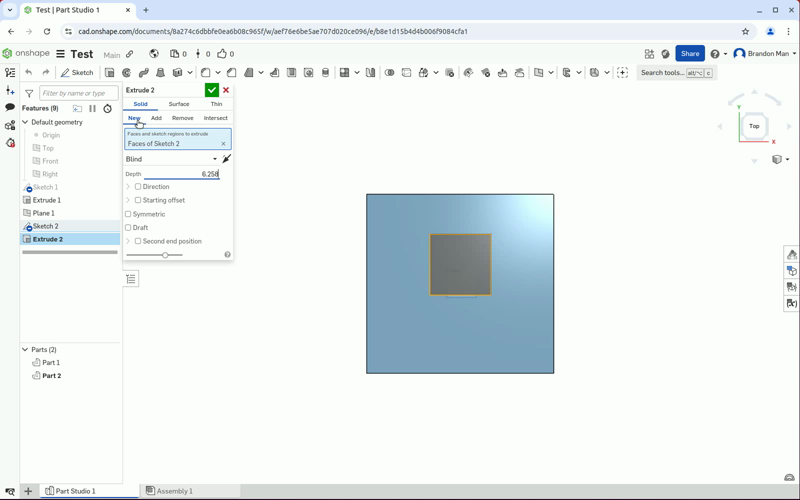
key(enter)
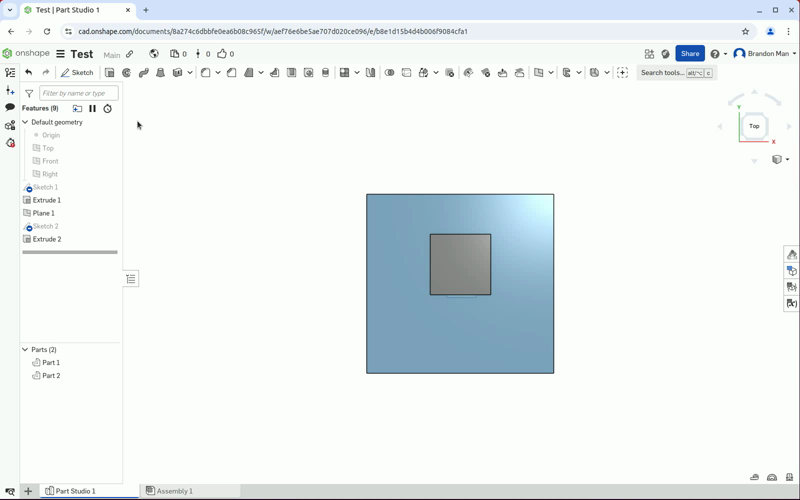
key(shift+h)
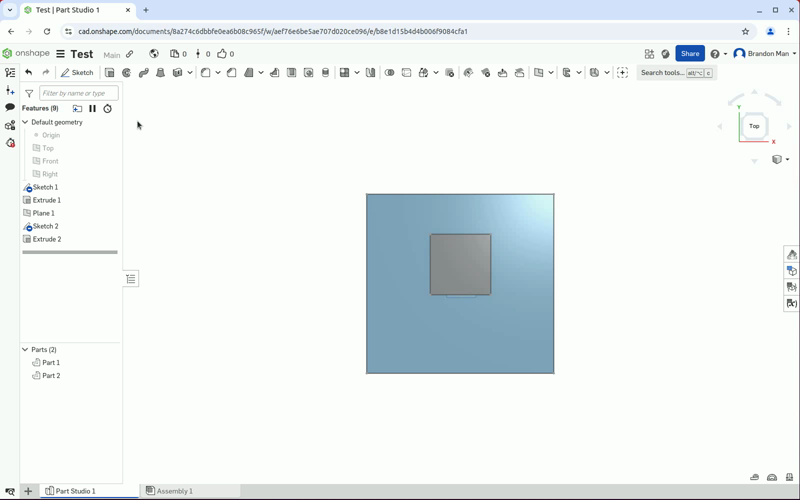
key(shift+h)
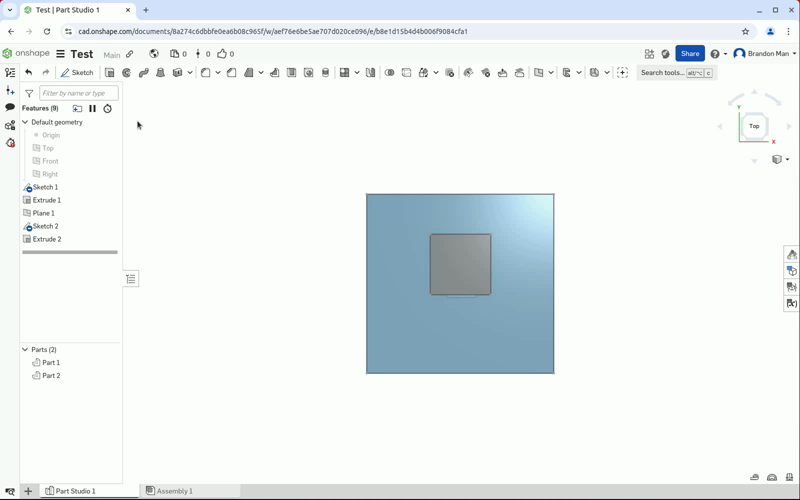
key(shift+7)
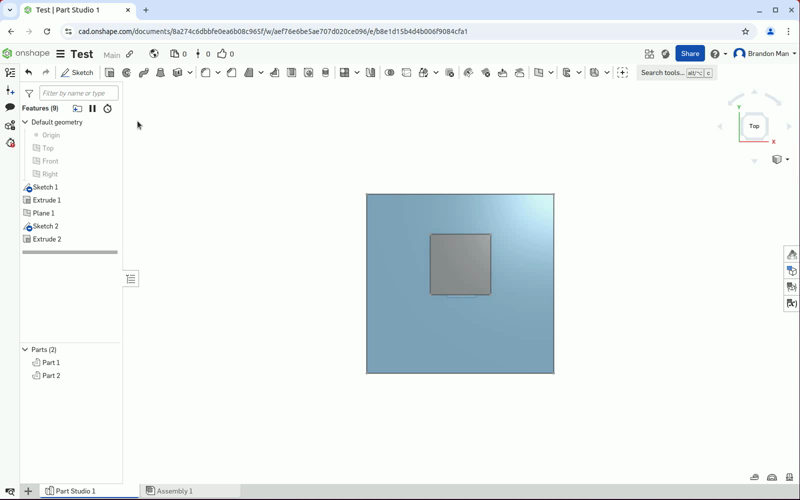
key(up, 3)
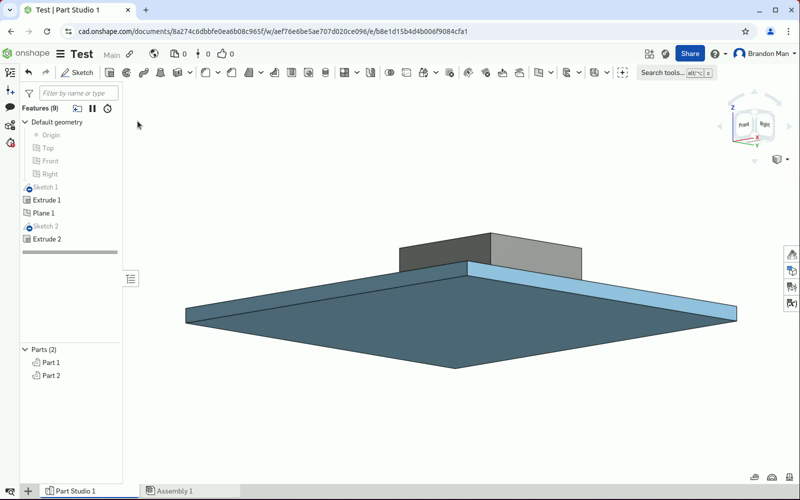
key(left, 3)
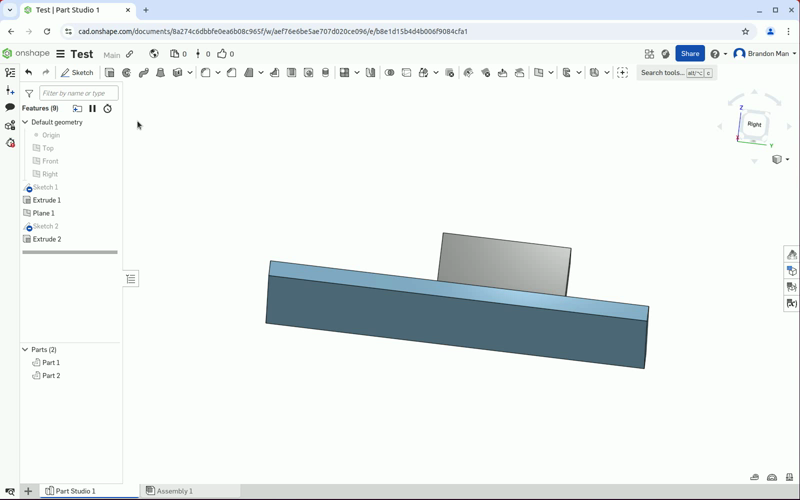
key(right, 3)
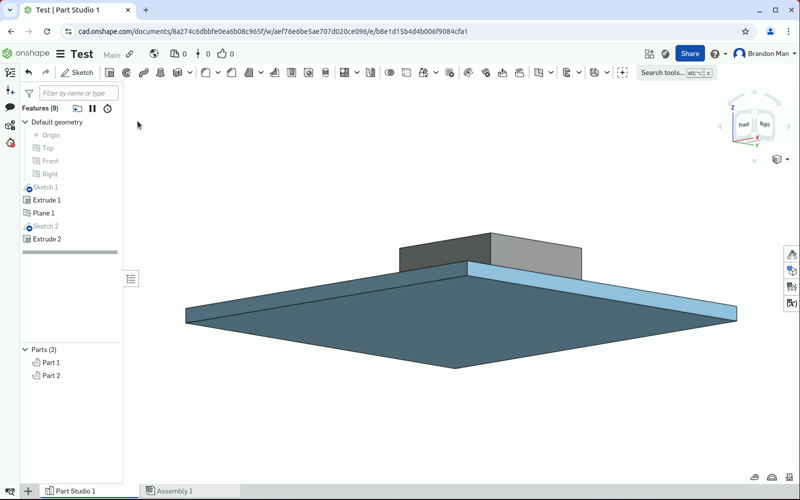
key(down, 3)
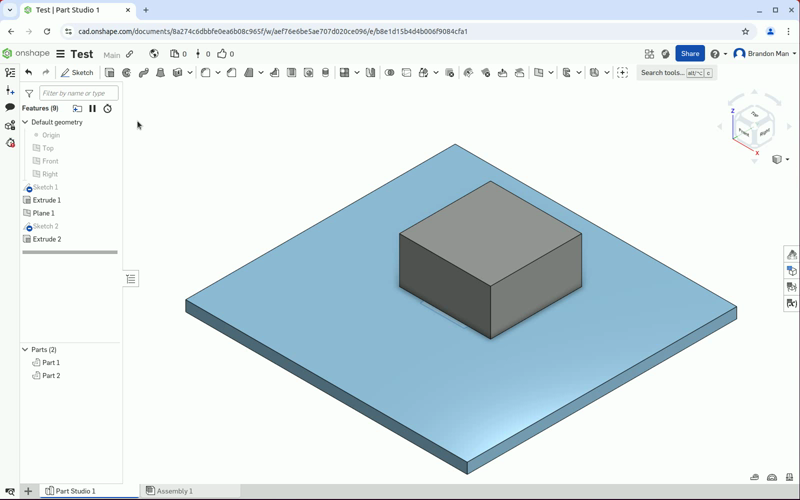
mouse_move(73, 189)
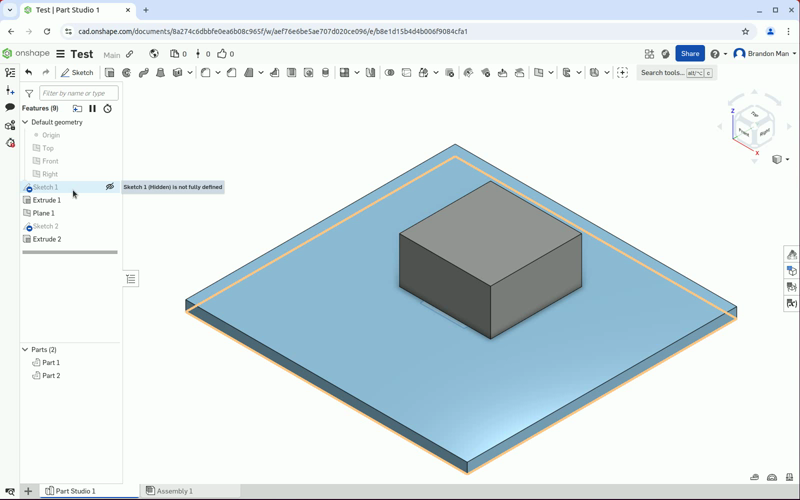
click(73, 189)